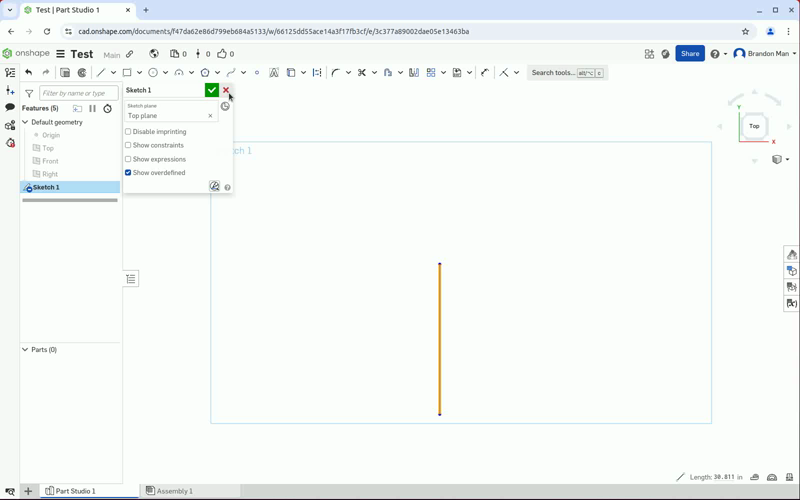
key(shift+h)
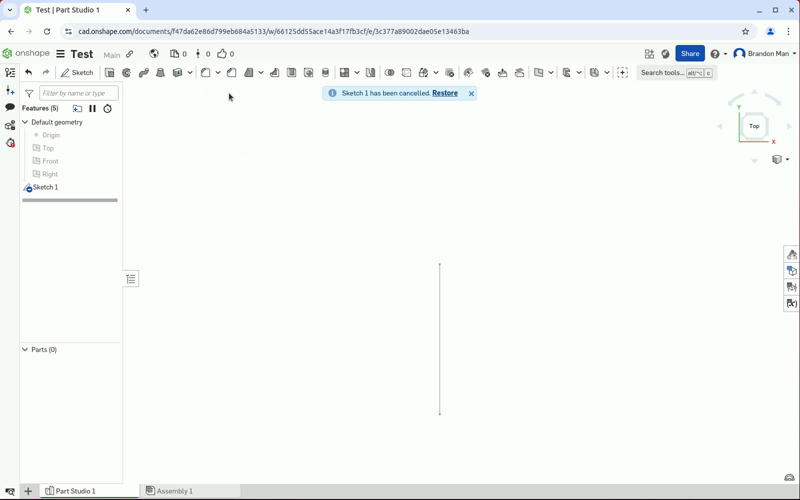
key(shift+s)
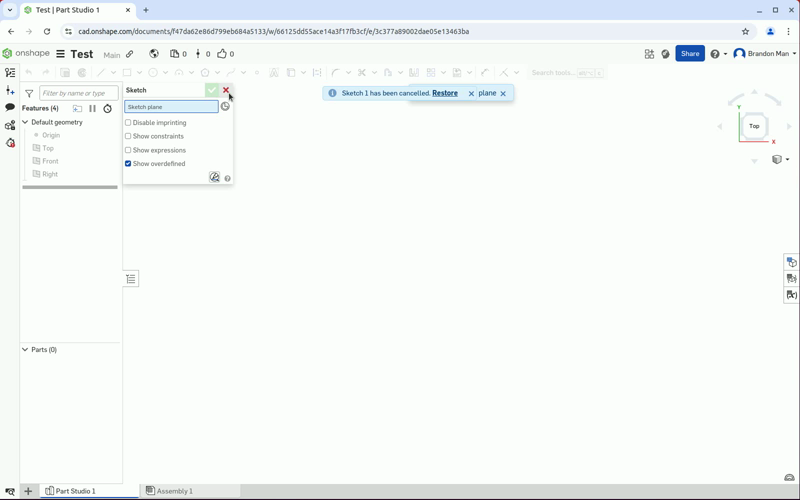
mouse_move(73, 150)
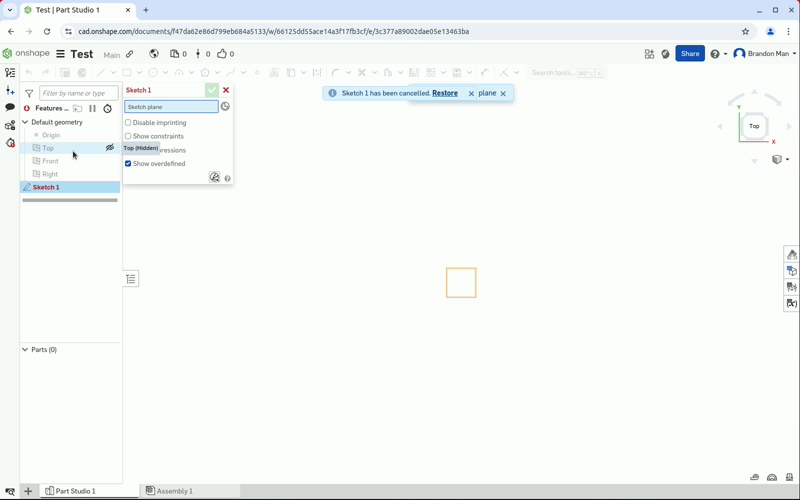
click(73, 150)
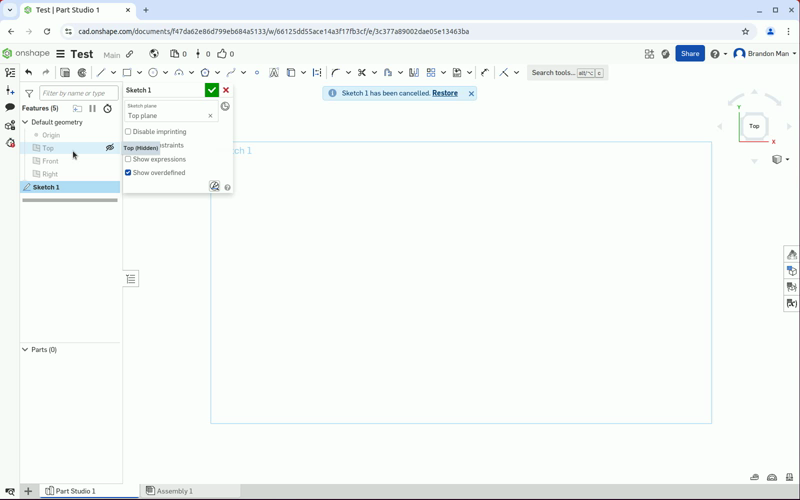
mouse_move(73, 352)
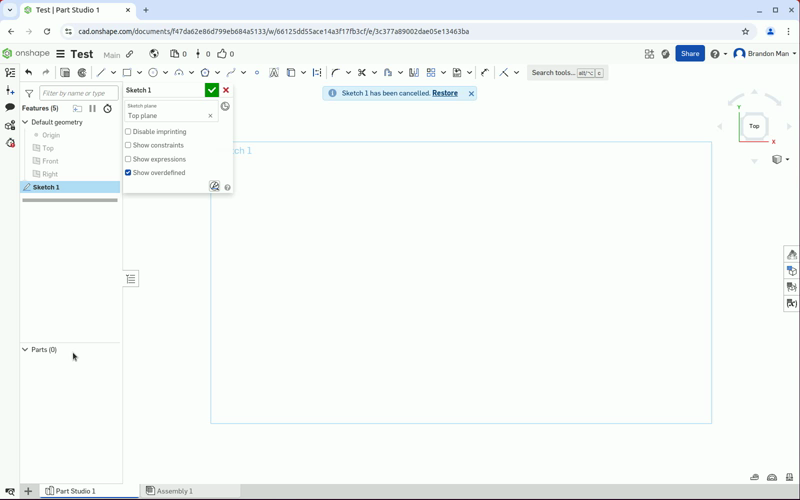
key(y)
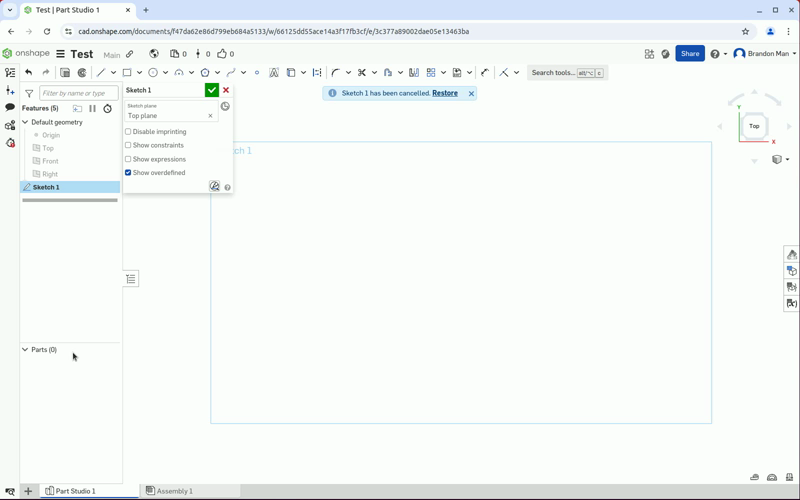
key(l)
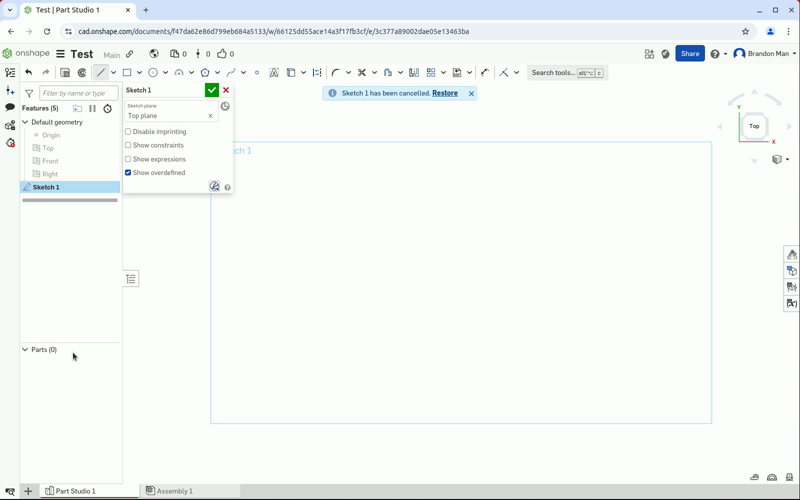
key_down(shift)
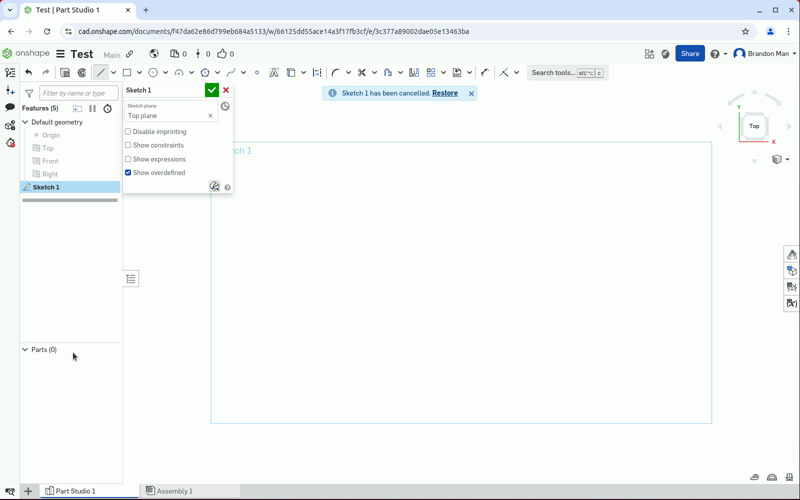
mouse_move(395, 321)
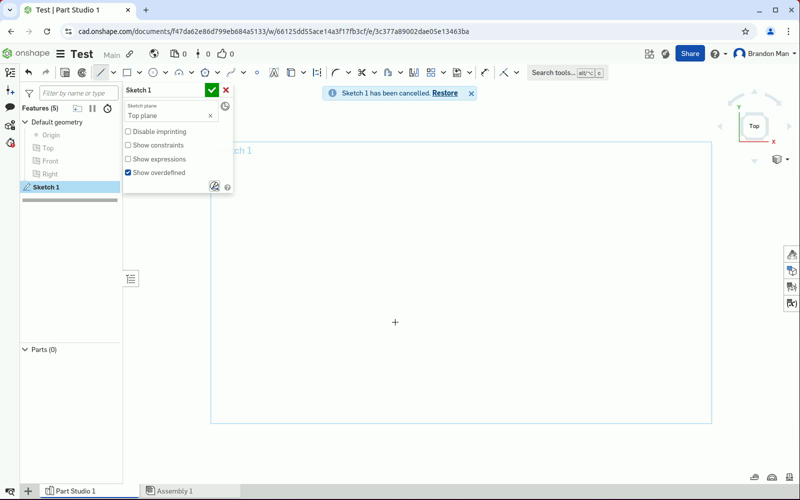
click(395, 321)
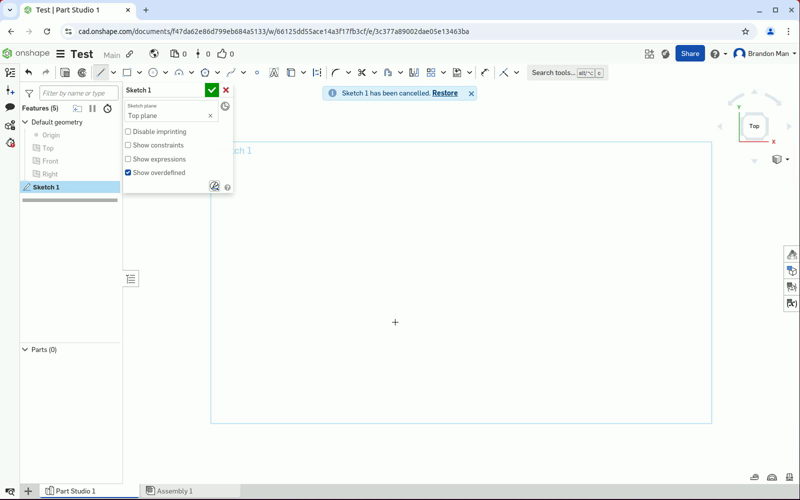
key_up(shift)
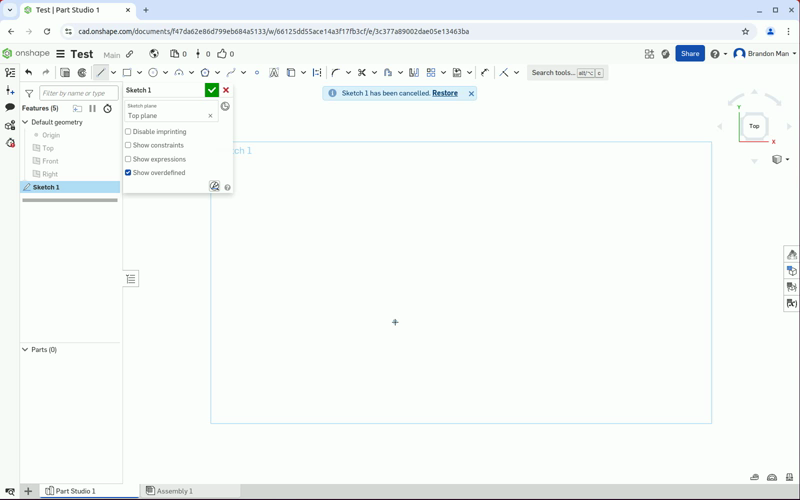
key_down(shift)
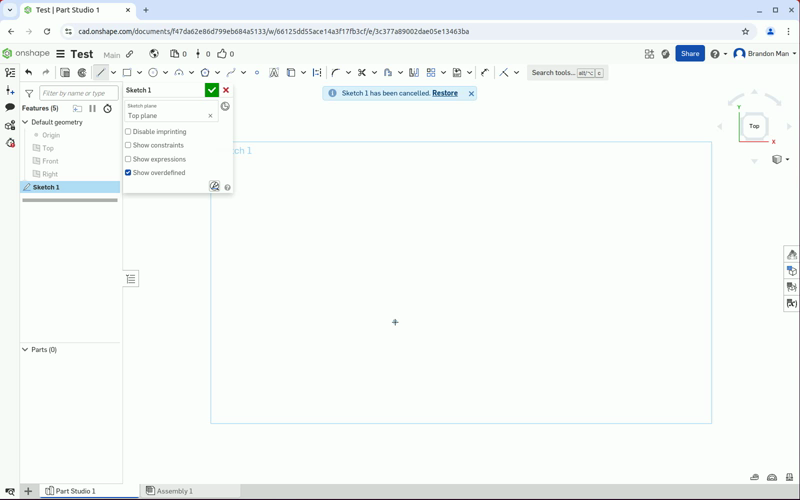
mouse_move(461, 359)
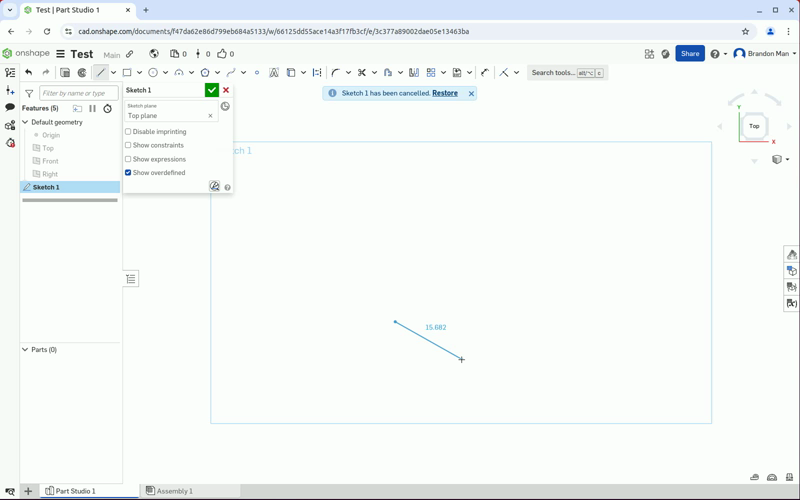
click(461, 359)
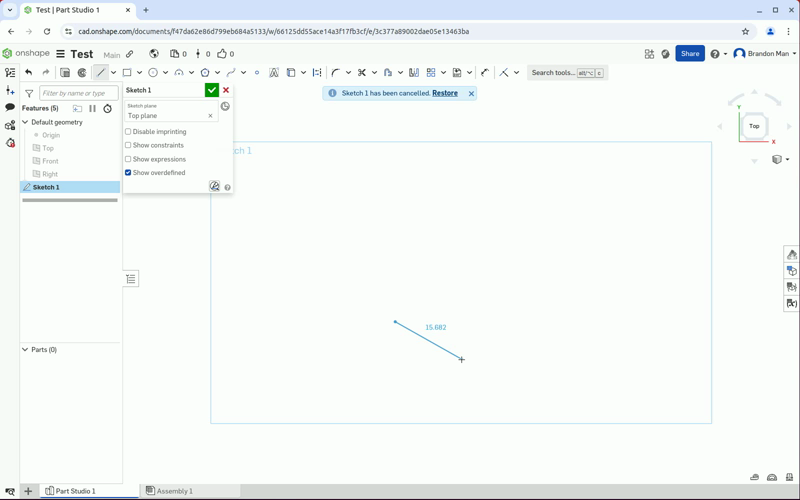
key_up(shift)
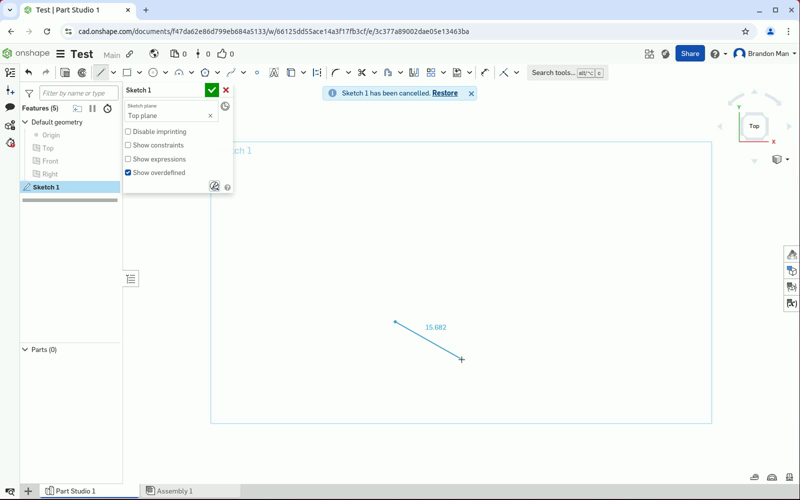
key_down(shift)
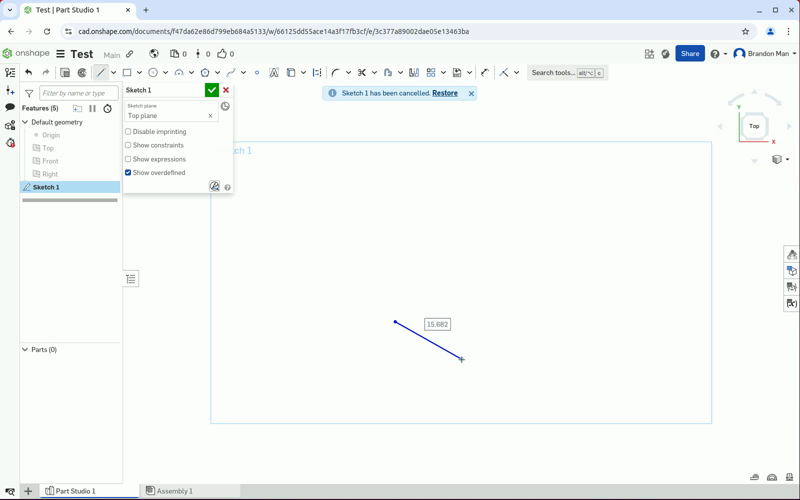
mouse_move(527, 321)
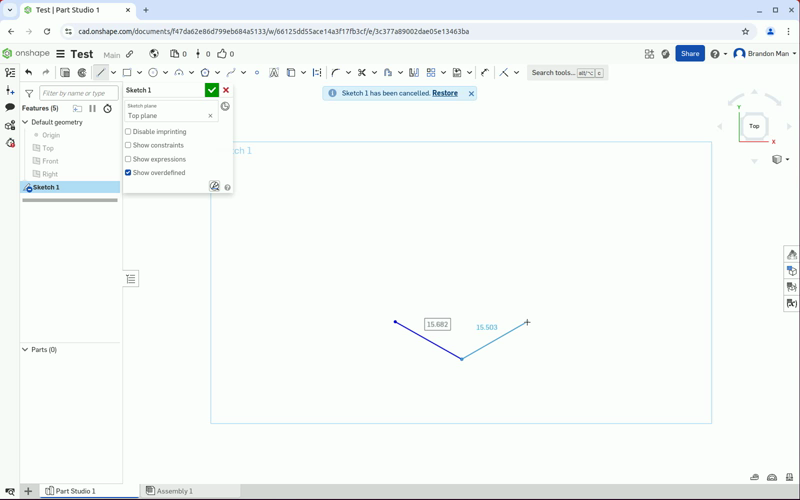
click(527, 321)
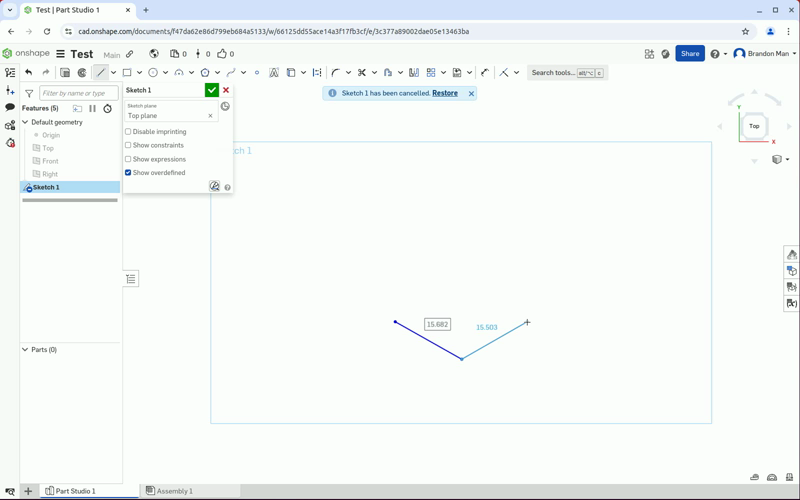
key_up(shift)
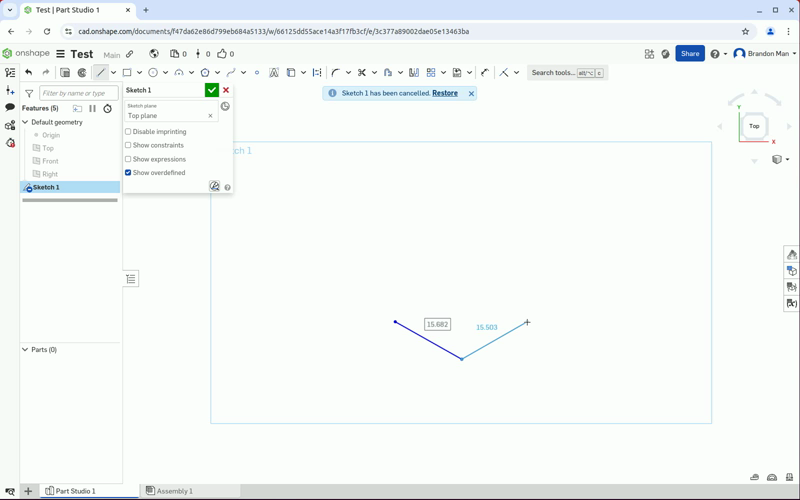
key_down(shift)
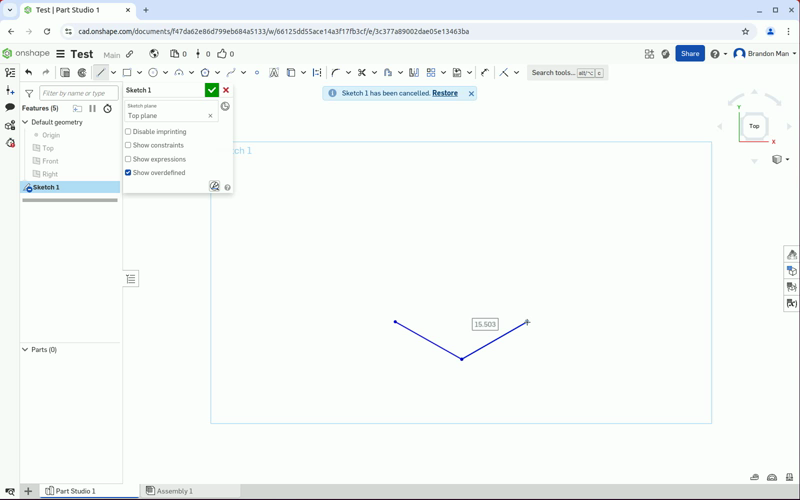
mouse_move(527, 245)
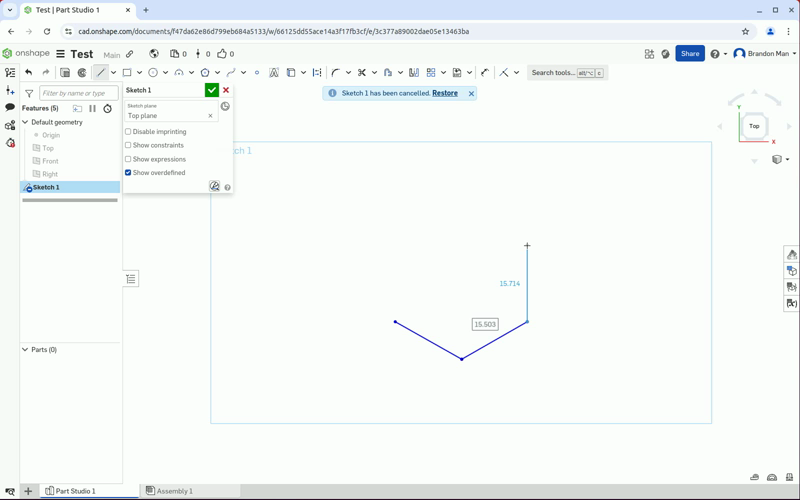
click(527, 245)
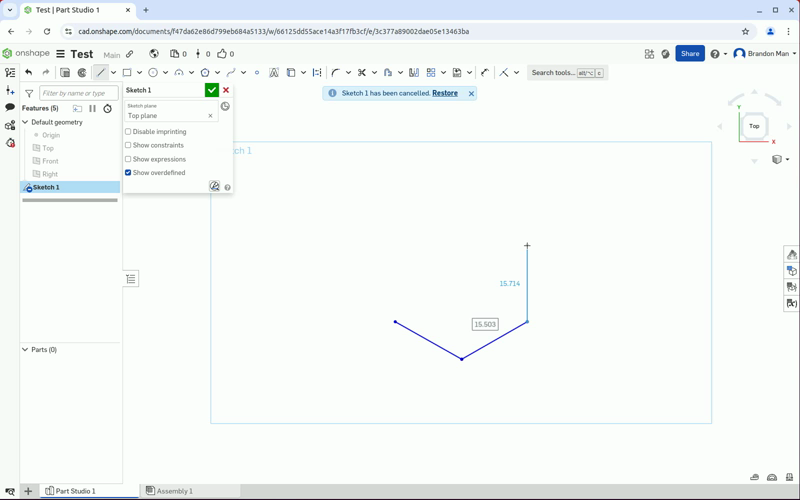
key_up(shift)
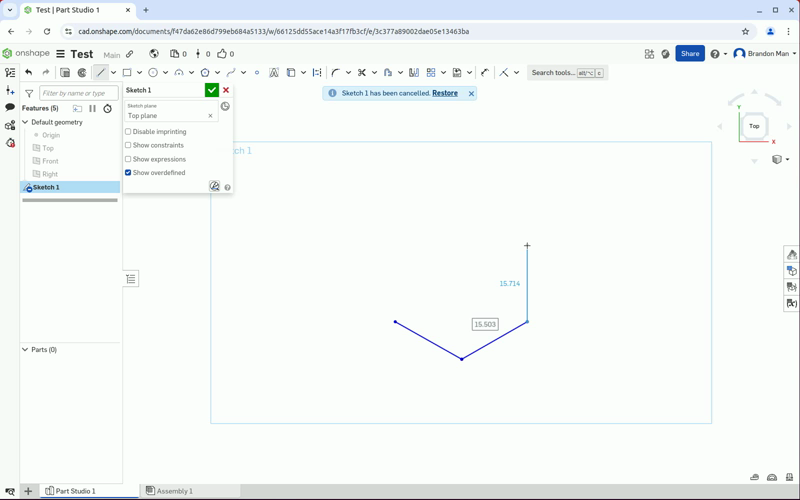
key_down(shift)
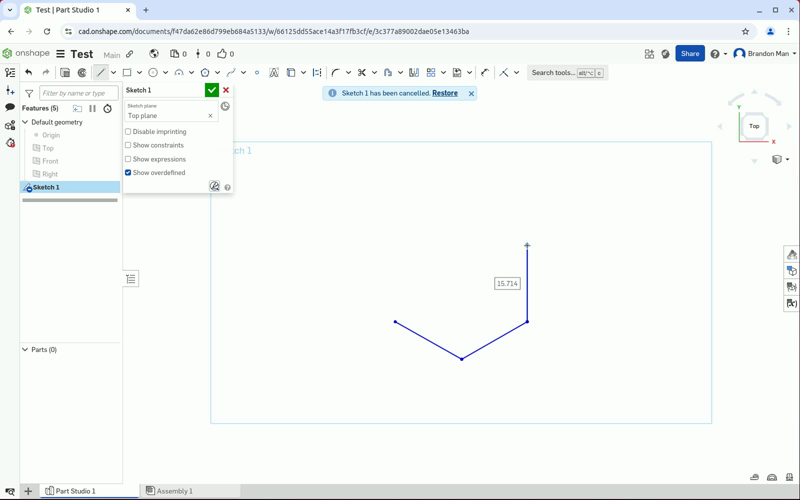
mouse_move(461, 207)
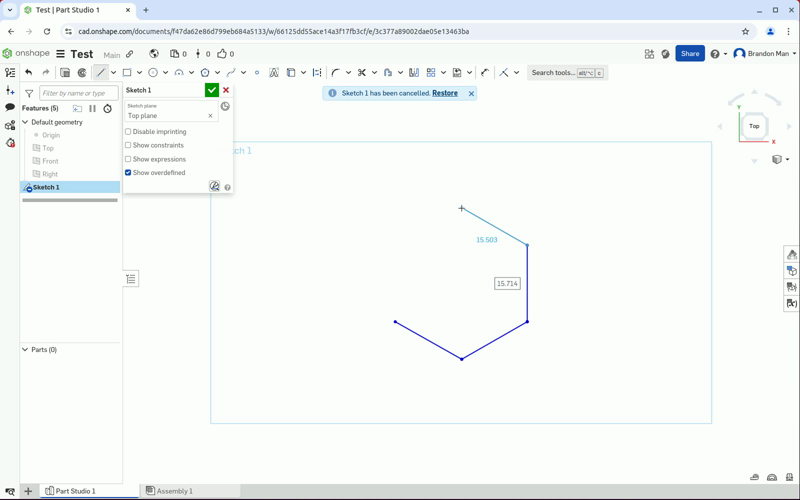
click(461, 207)
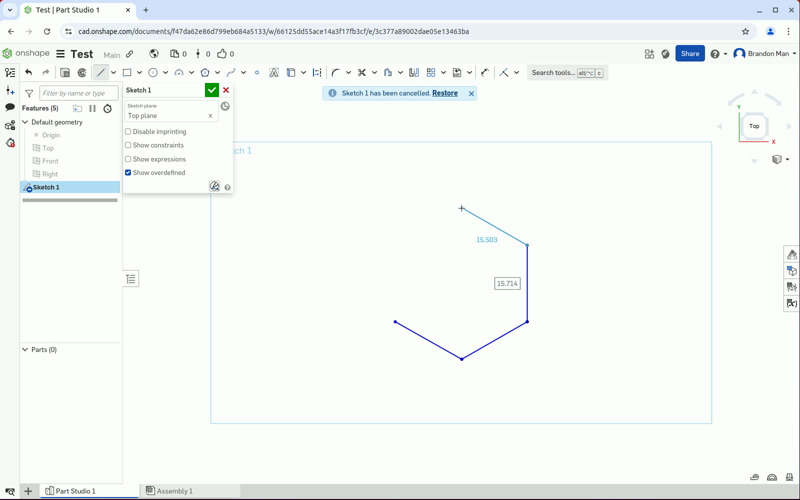
key_up(shift)
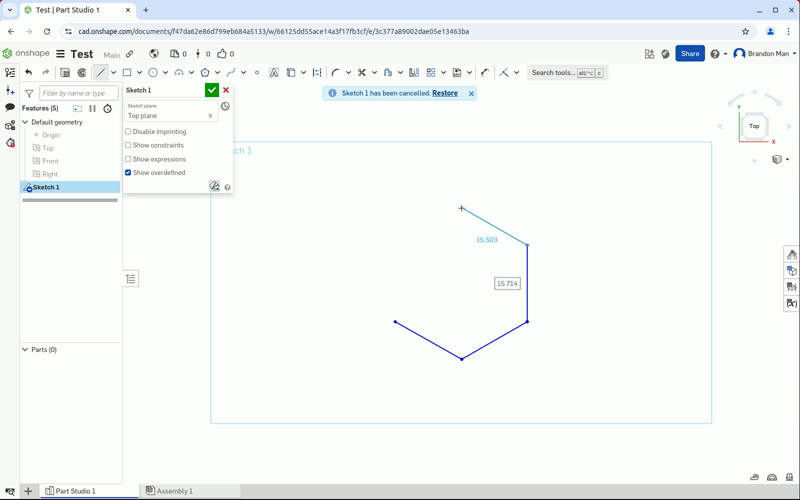
key_down(shift)
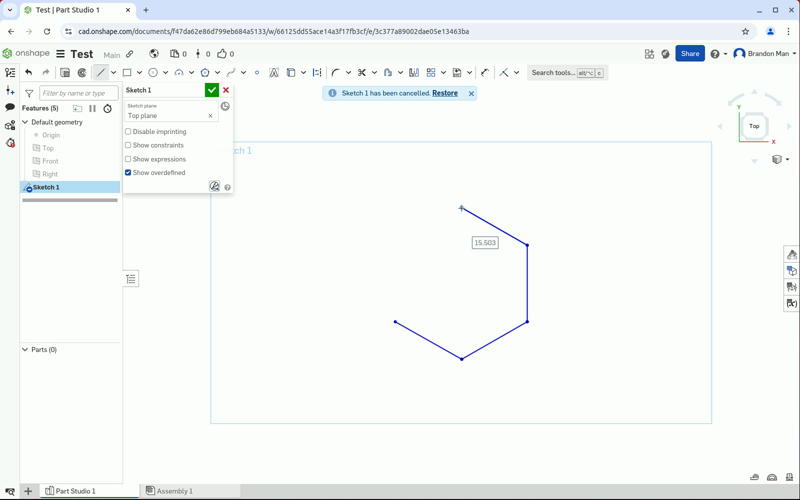
mouse_move(395, 245)
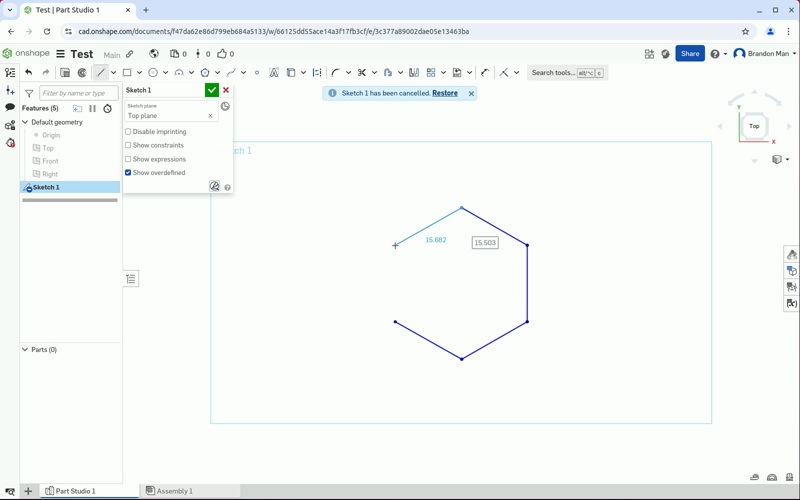
click(395, 245)
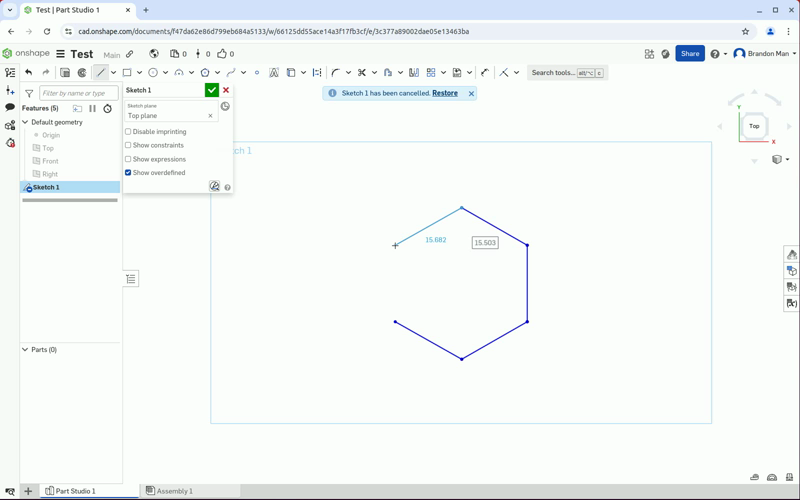
key_up(shift)
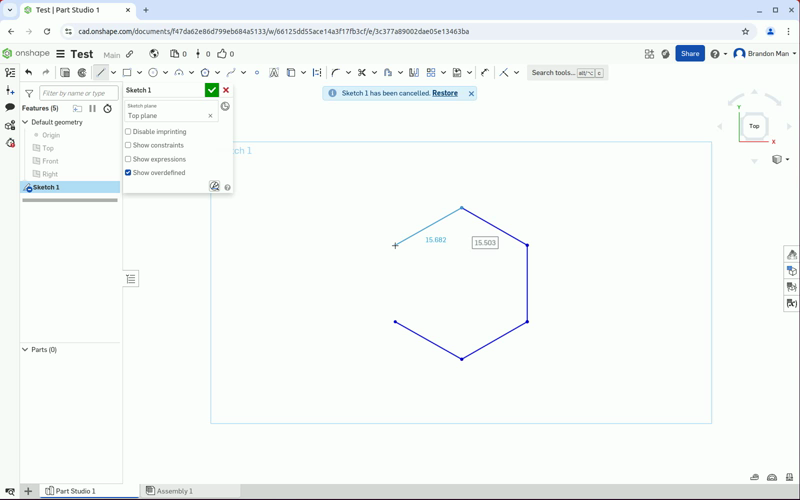
key_down(shift)
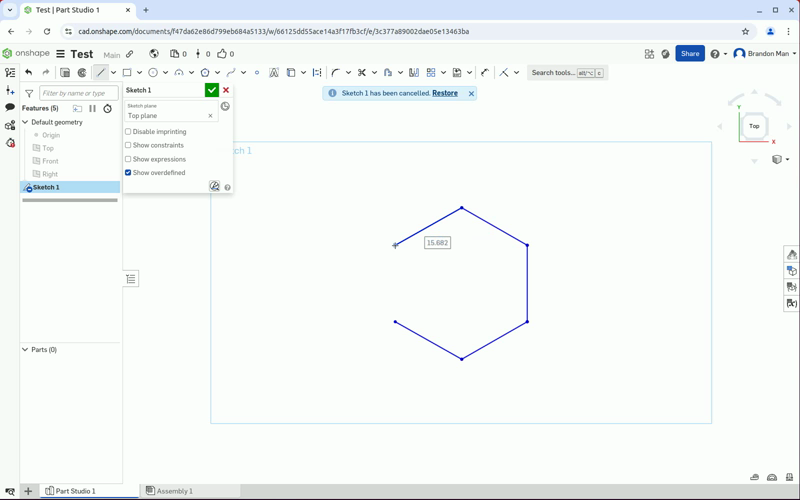
mouse_move(395, 321)
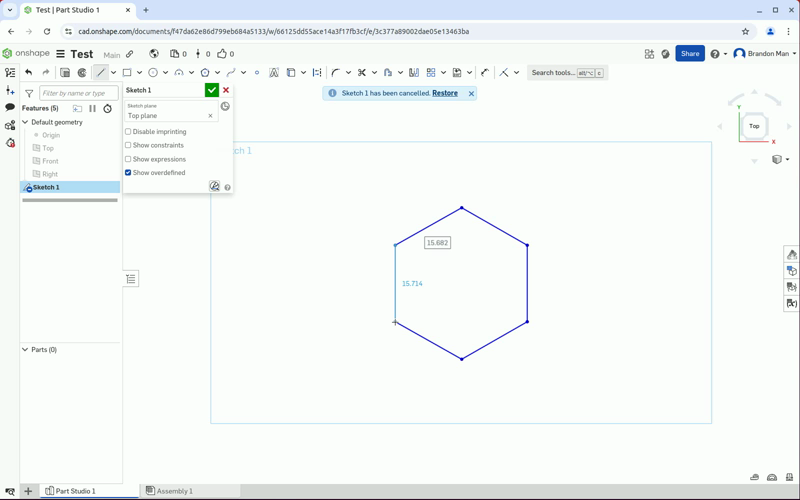
key_up(shift)
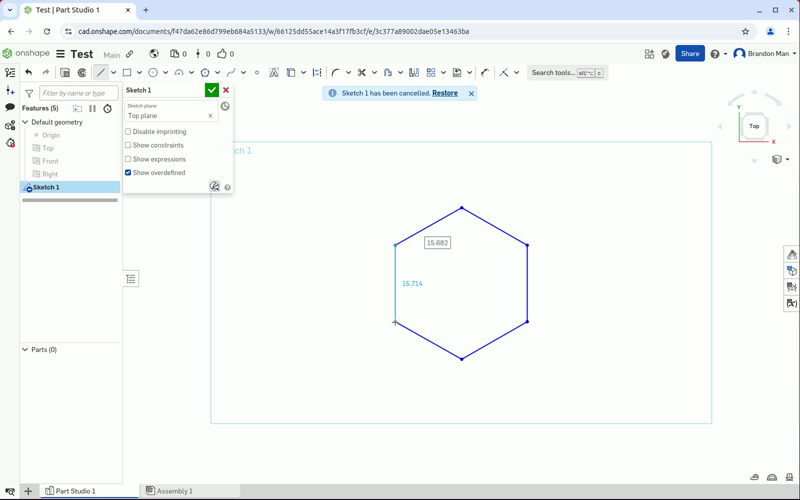
click(395, 321)
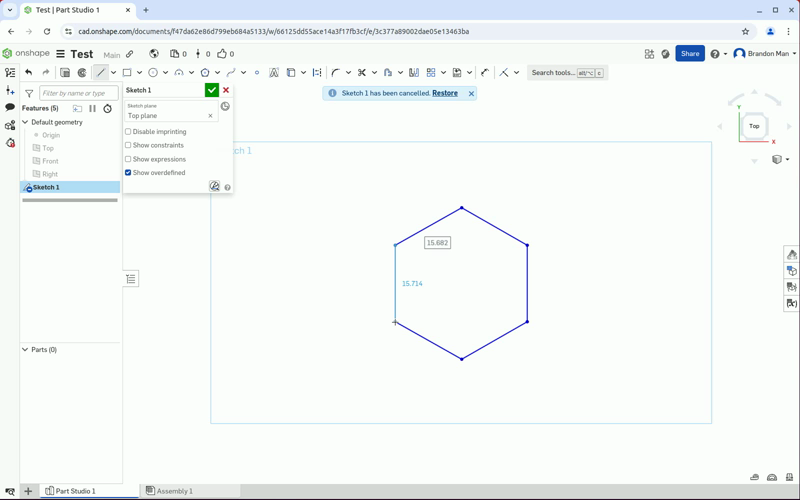
key(esc)
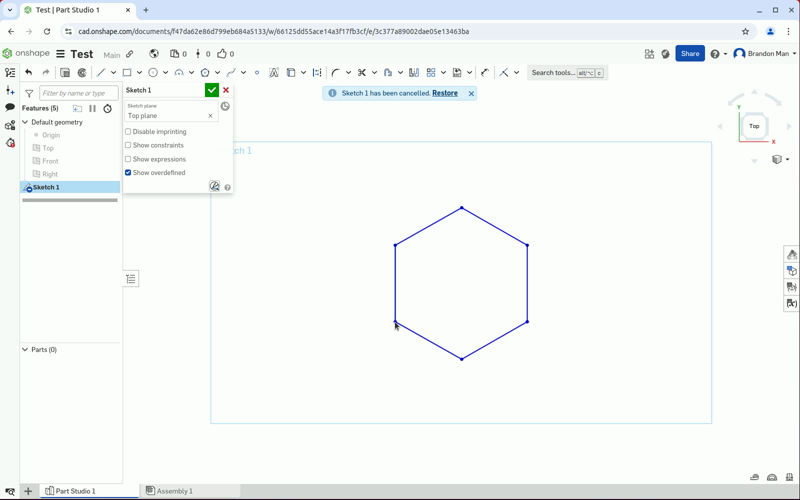
mouse_move(495, 256)
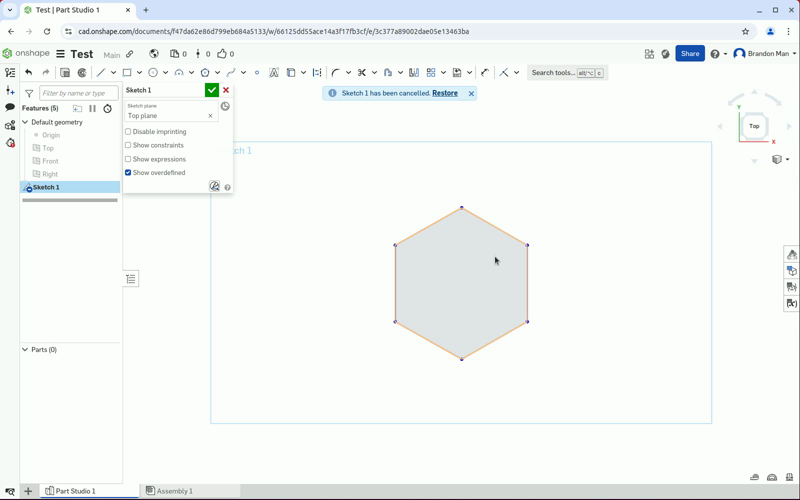
click(495, 256)
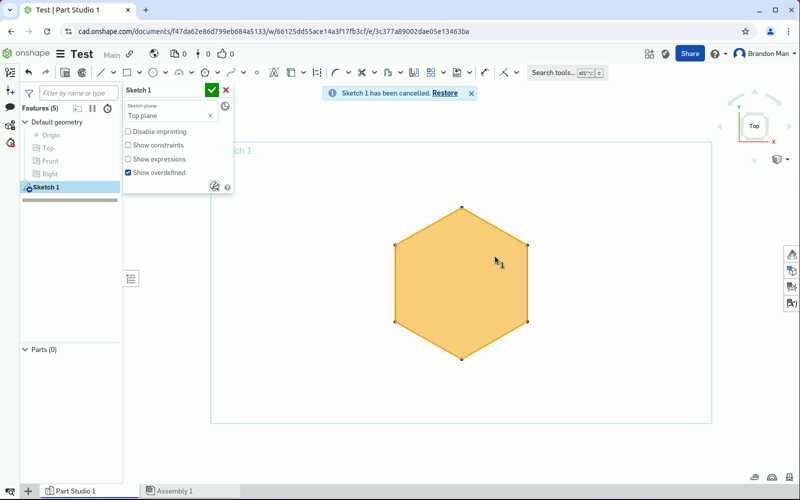
mouse_move(73, 352)
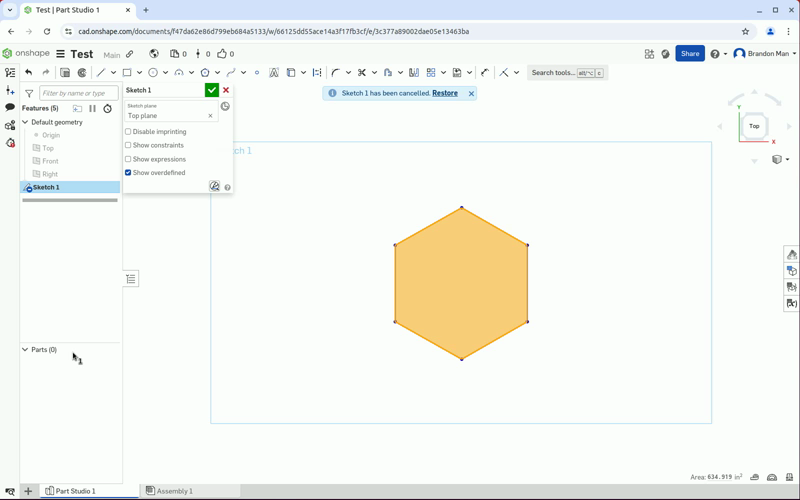
key(shift+y)
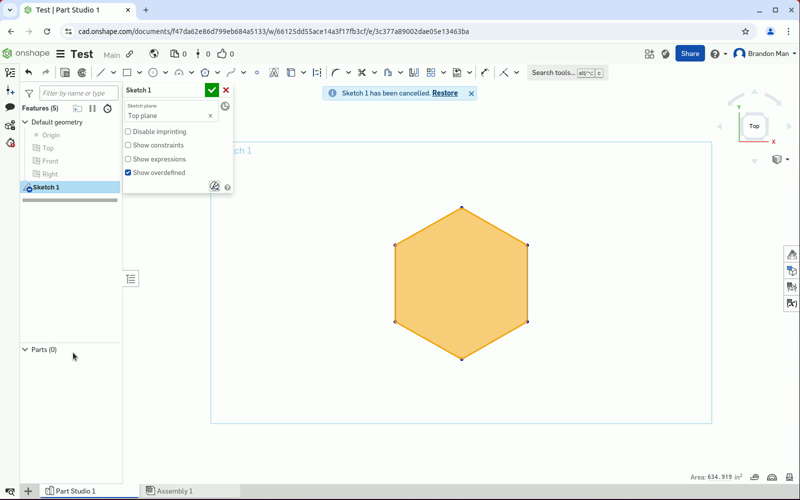
key(shift+e)
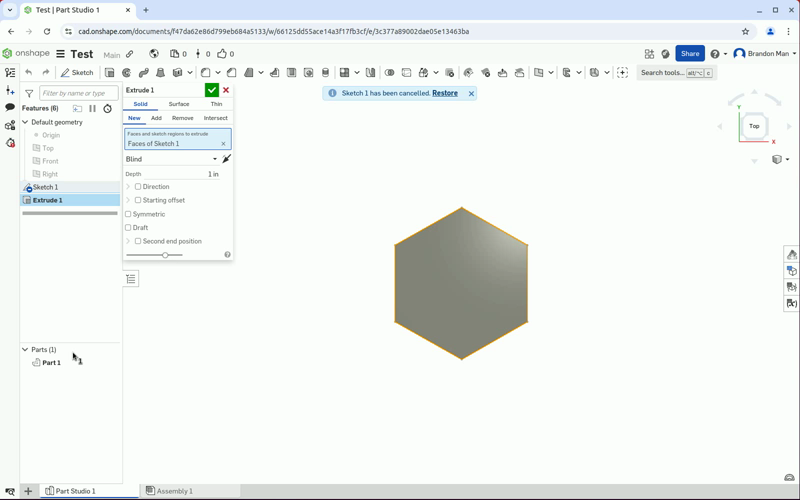
mouse_move(143, 106)
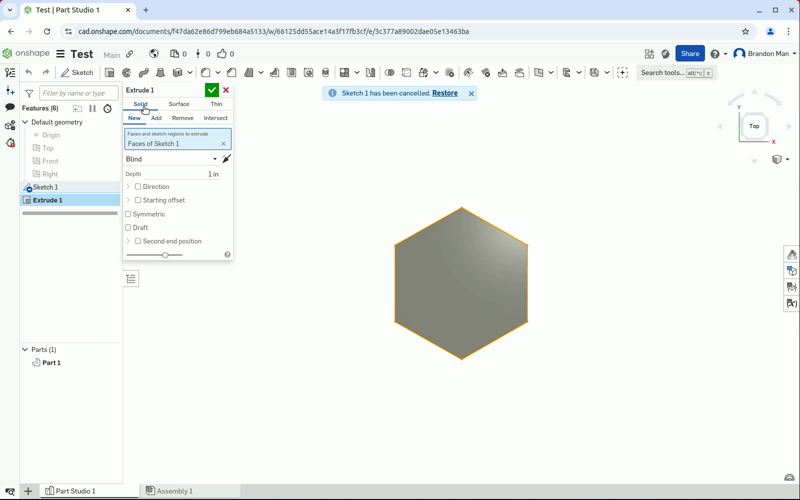
click(143, 106)
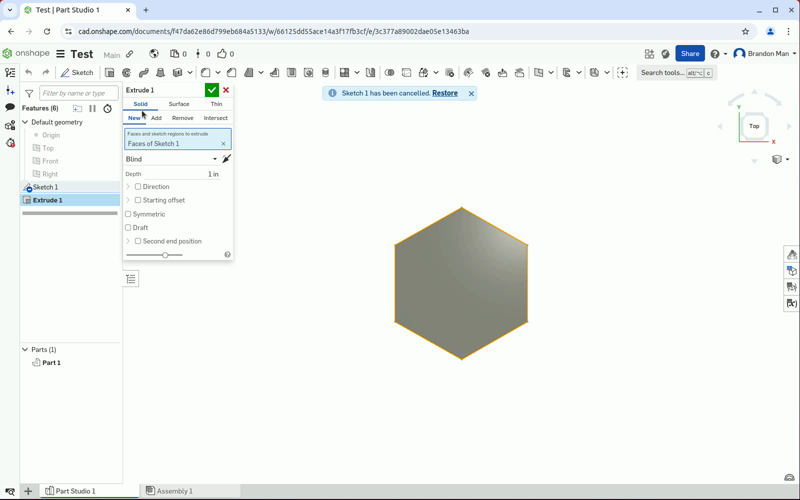
mouse_move(137, 120)
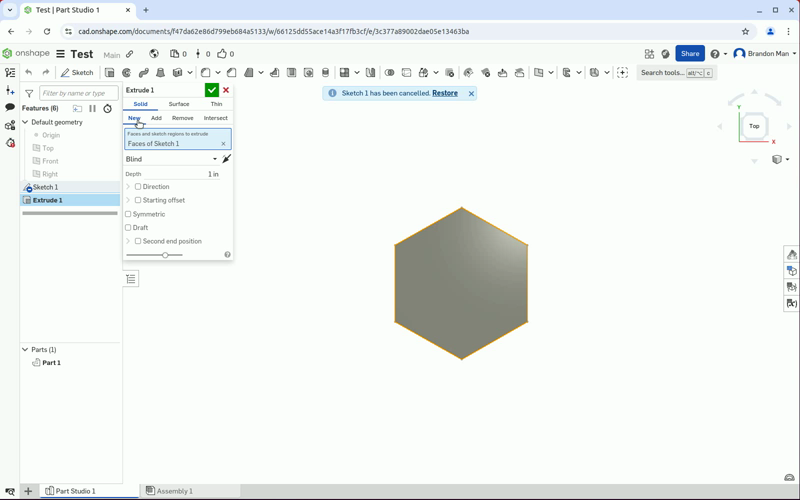
click(137, 120)
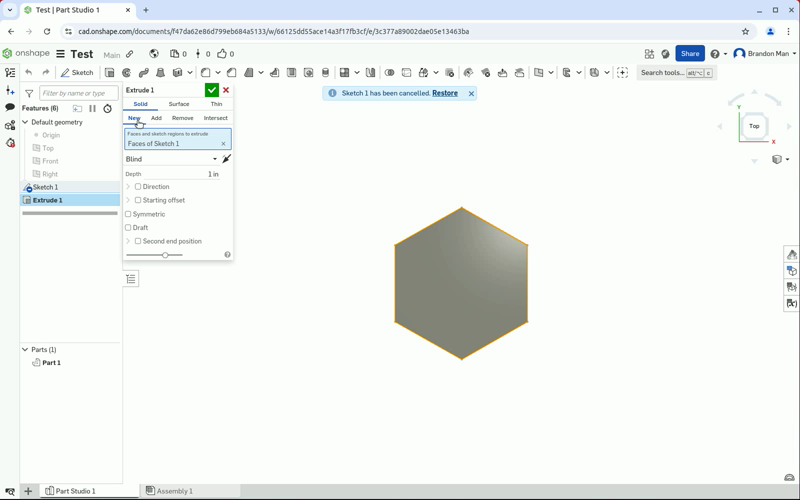
key(tab, 4)
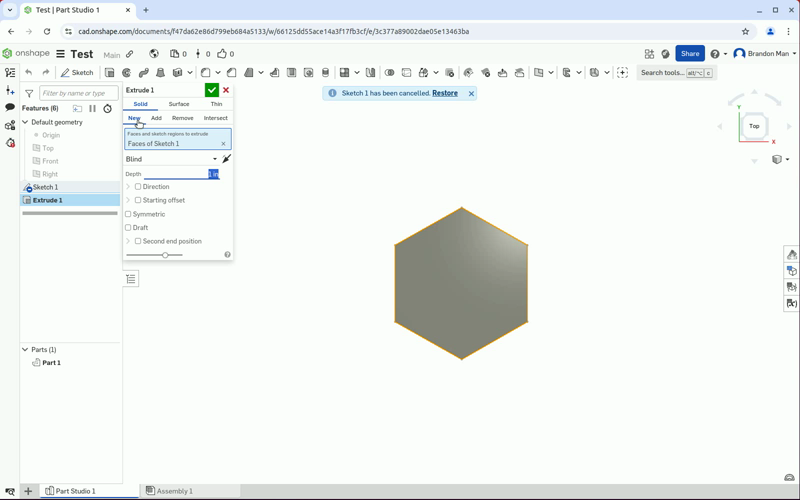
text(16.368)
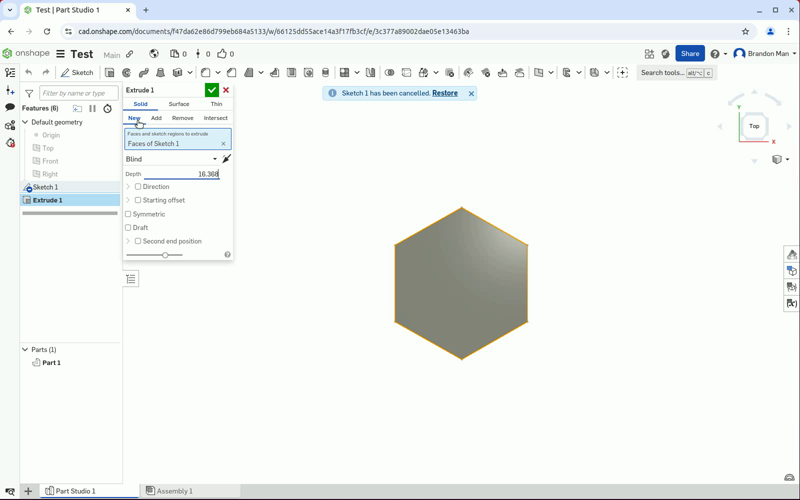
key(enter)
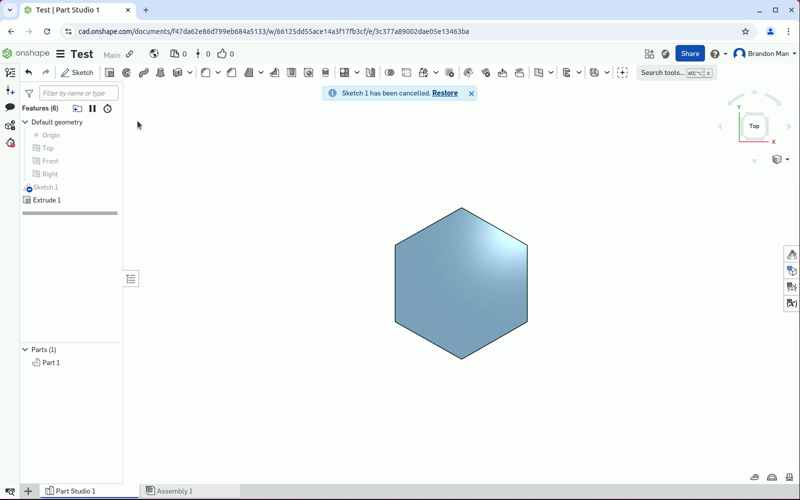
key(shift+h)
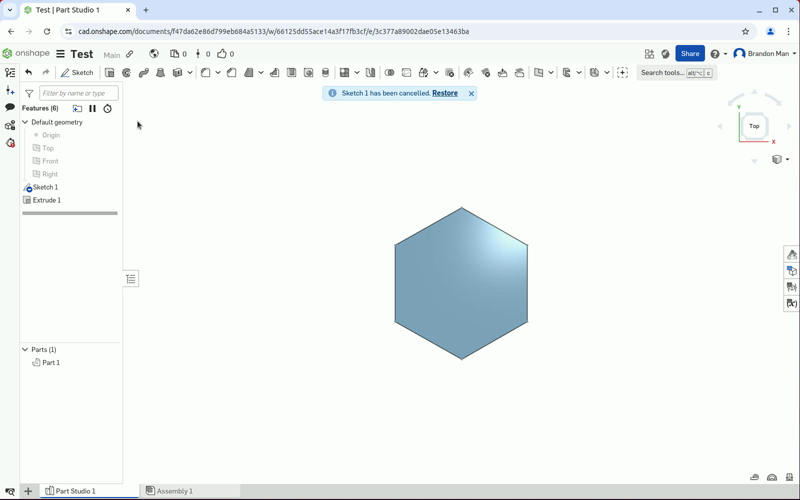
key(shift+h)
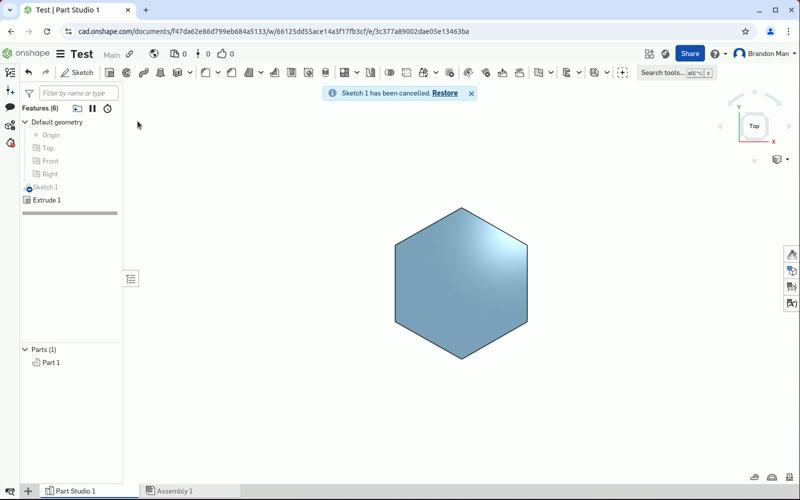
mouse_move(73, 189)
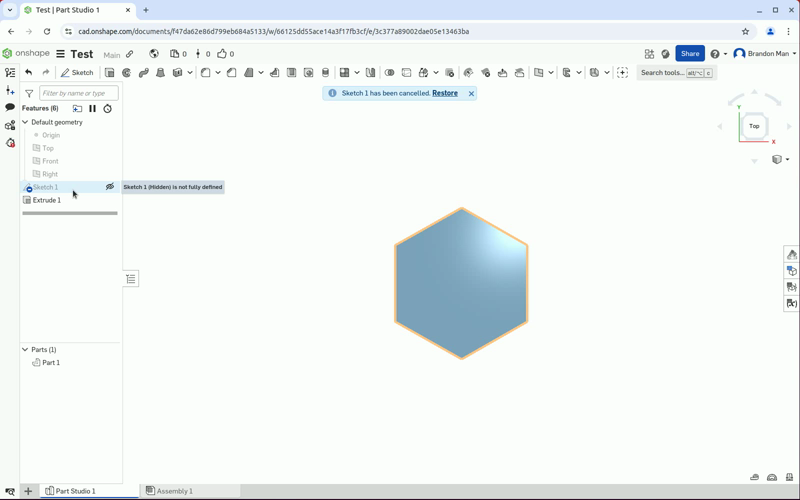
click(73, 189)
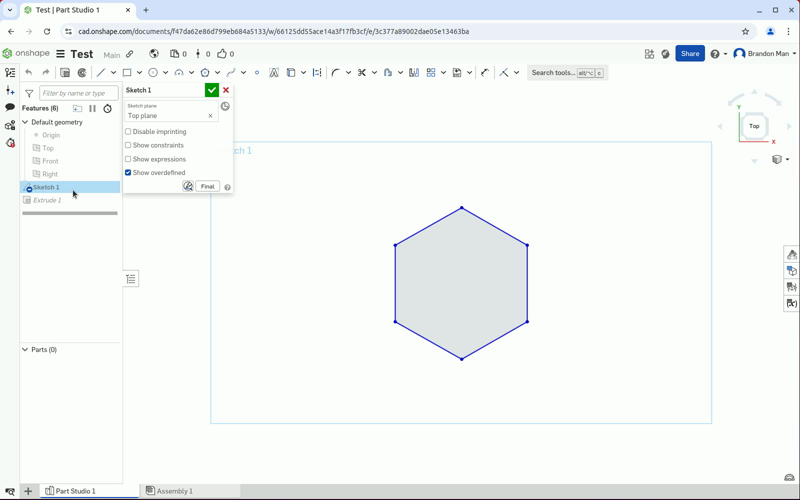
mouse_move(229, 92)
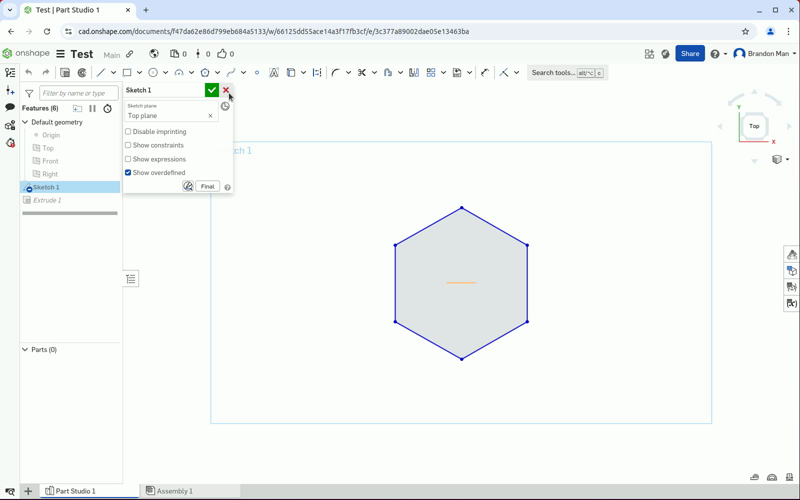
click(229, 92)
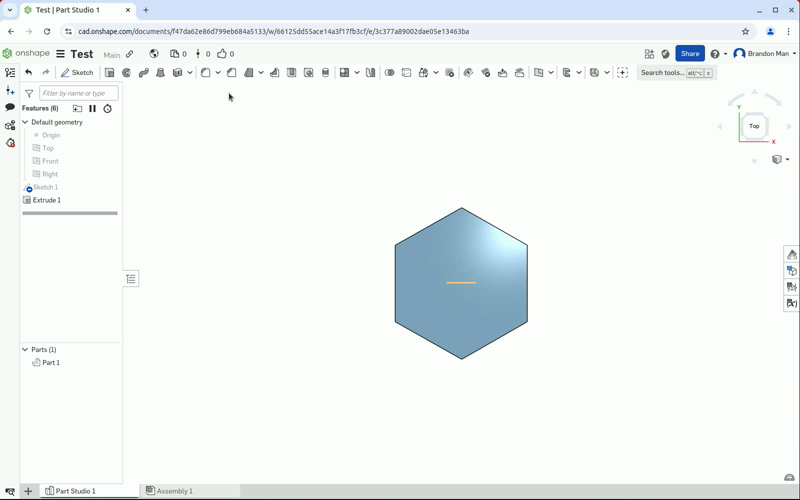
mouse_move(541, 75)
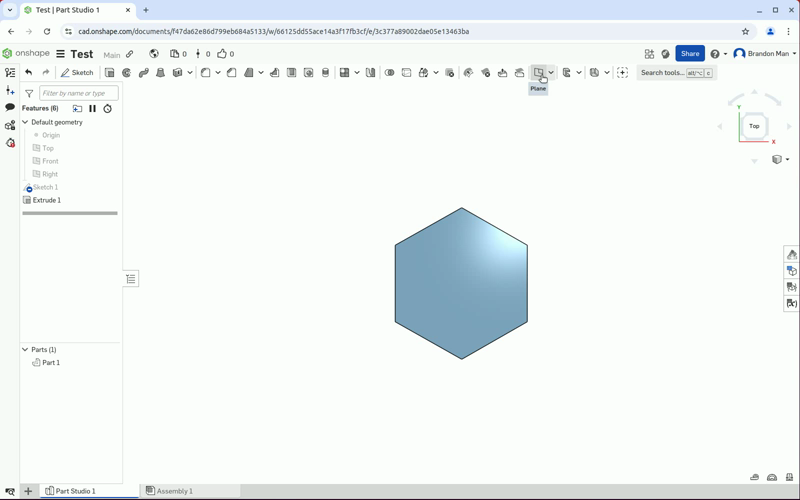
click(541, 75)
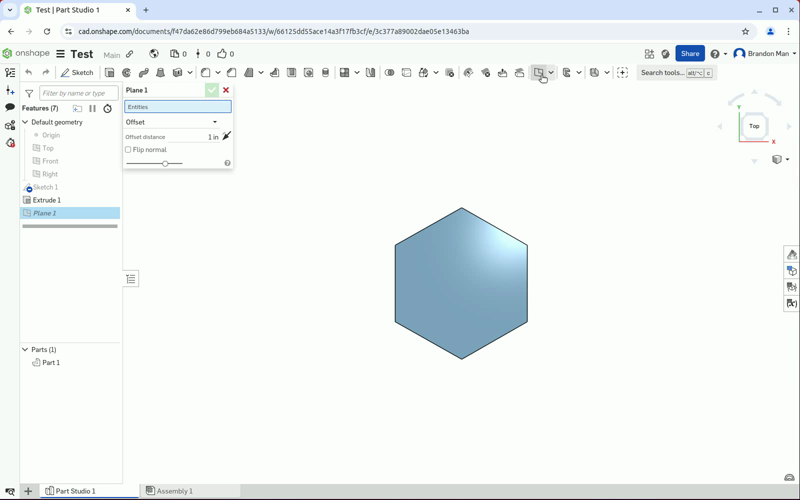
mouse_move(73, 150)
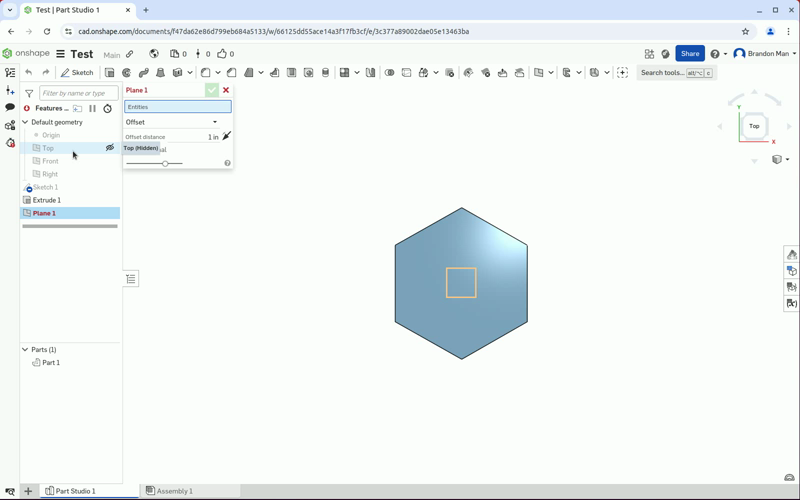
click(73, 150)
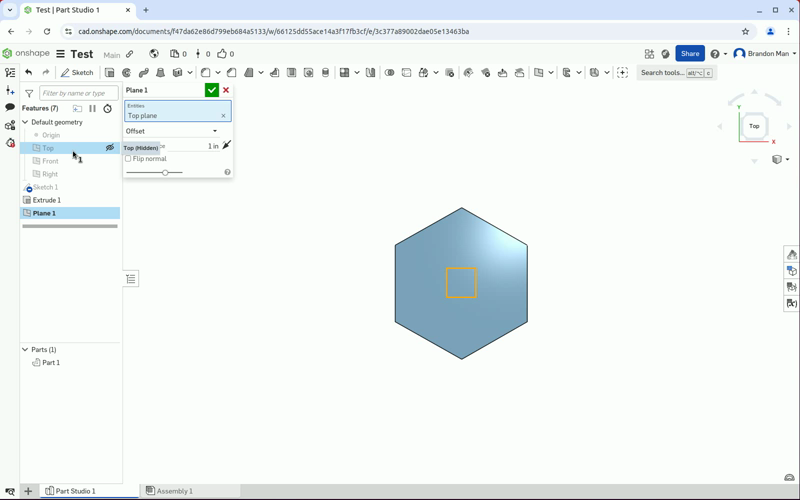
key(tab, 2)
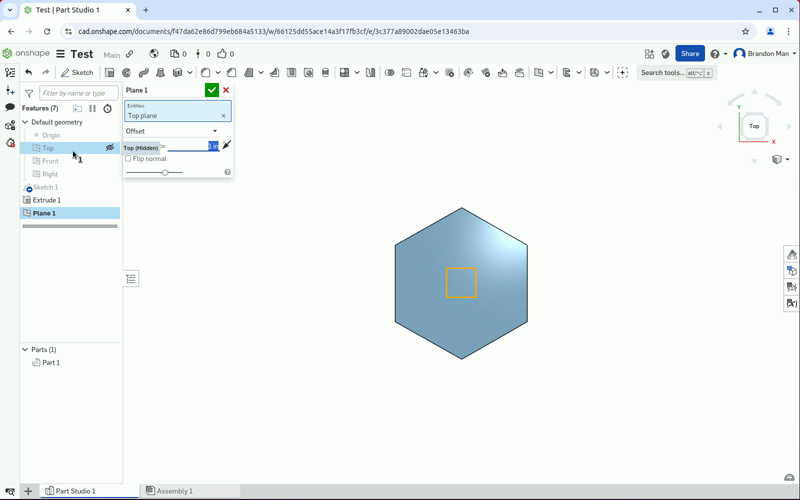
text(16.361)
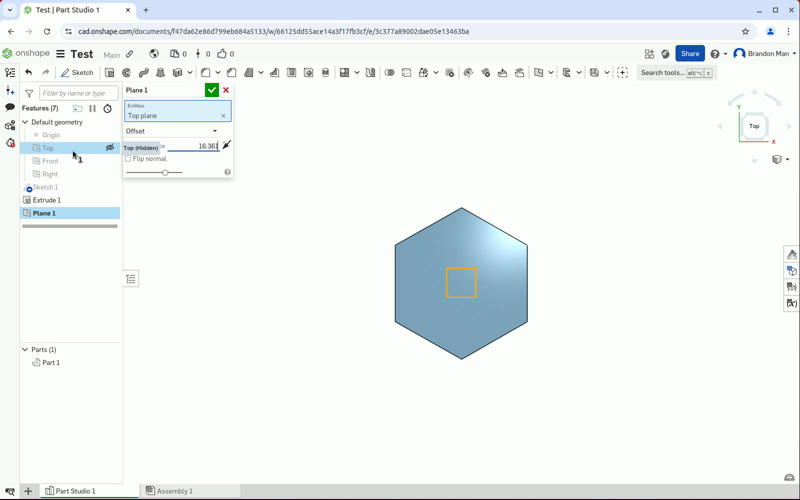
key(enter, 2)
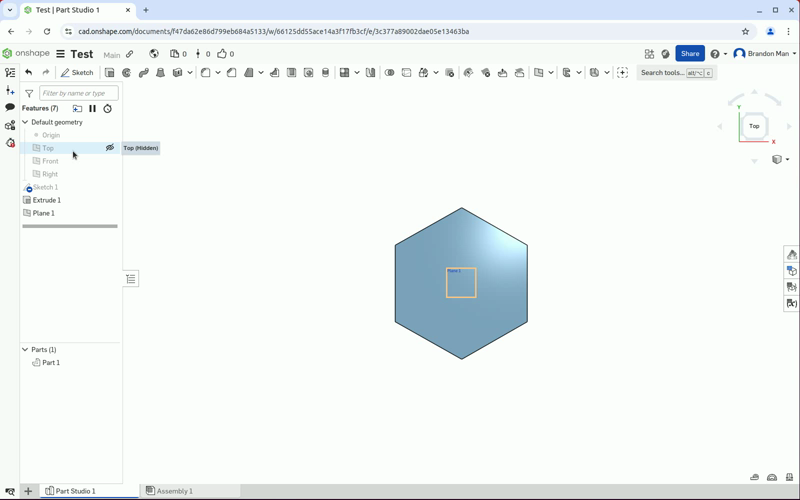
key(shift+s)
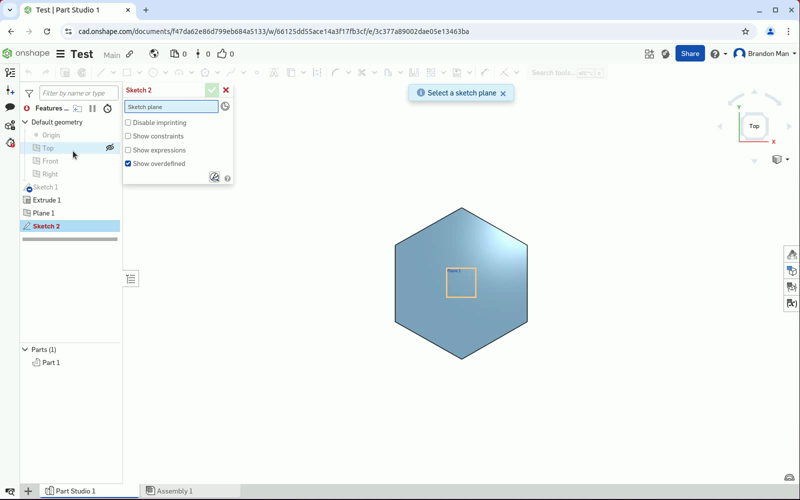
mouse_move(73, 215)
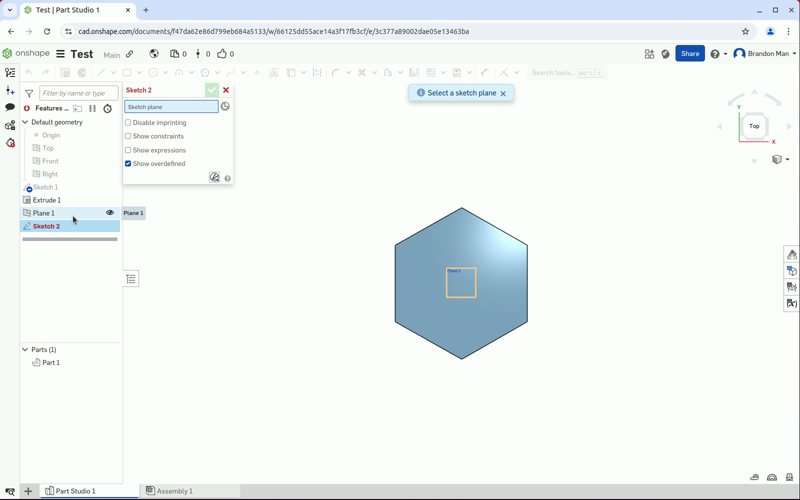
click(73, 215)
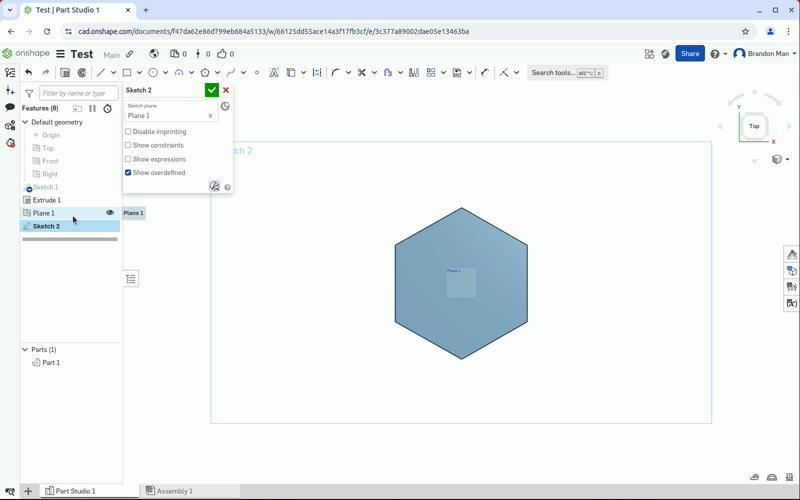
mouse_move(73, 352)
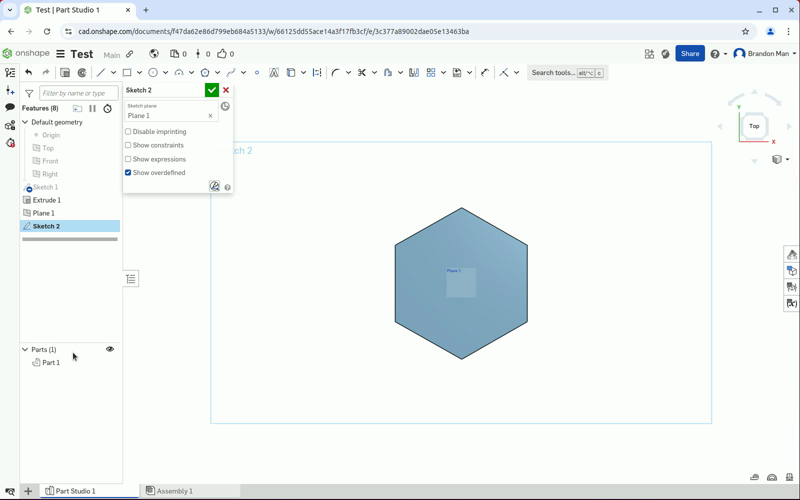
key(y)
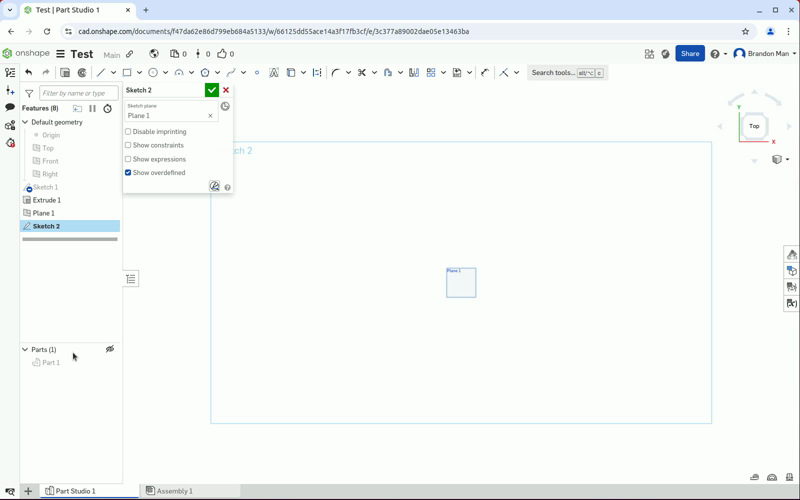
key(c)
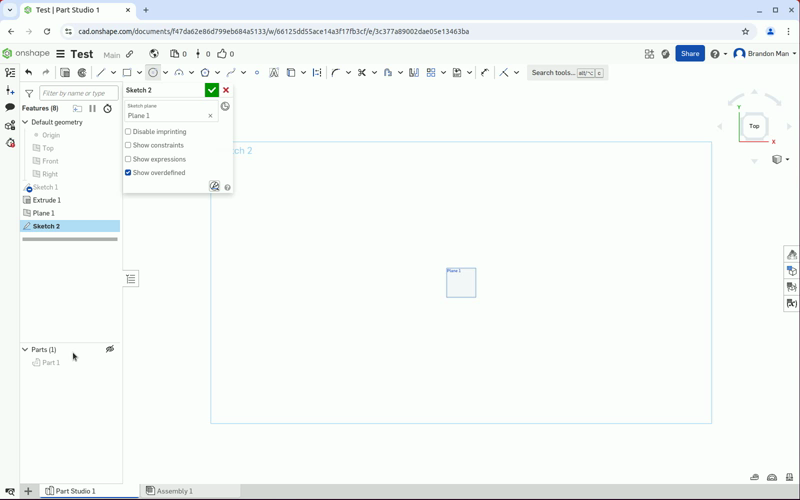
key_down(shift)
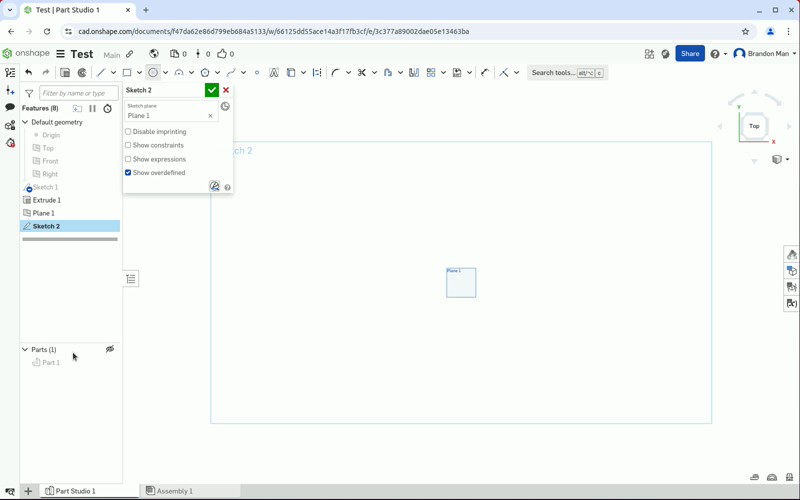
mouse_move(461, 282)
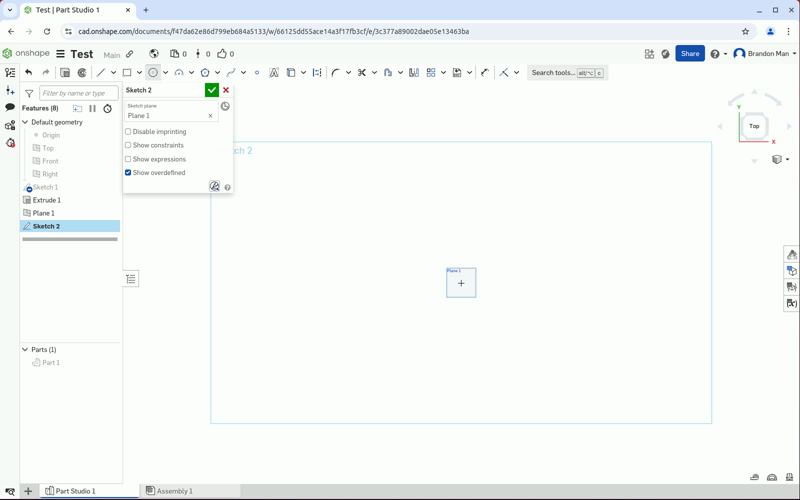
click(461, 282)
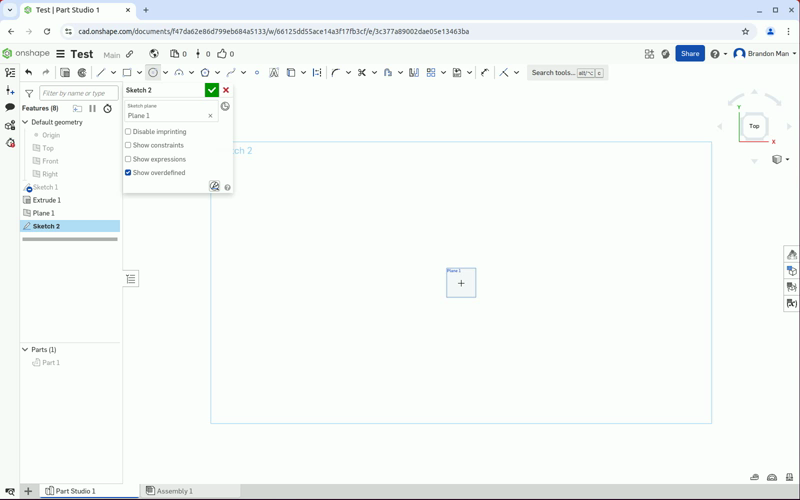
key_up(shift)
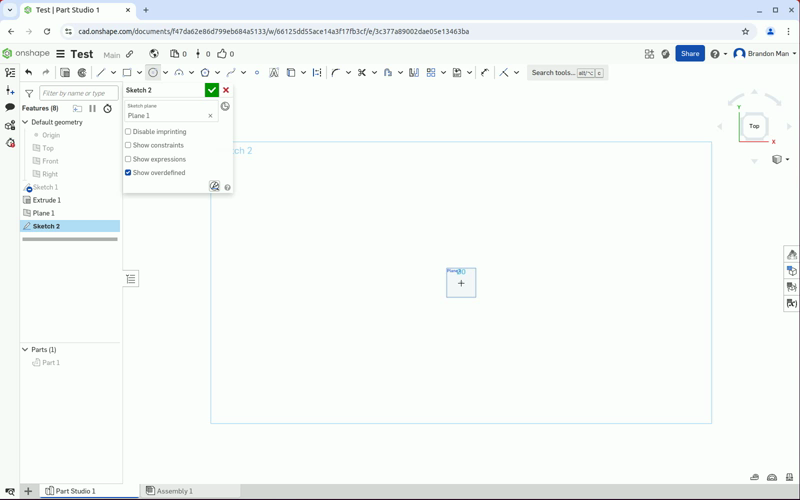
mouse_move(508, 282)
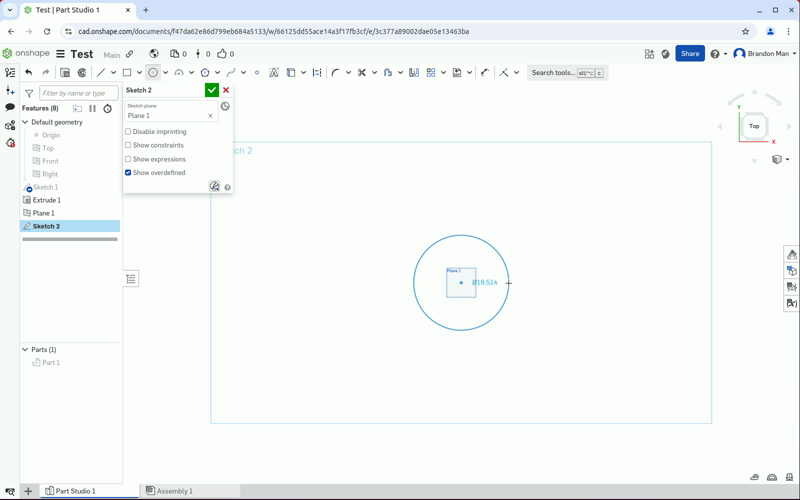
click(508, 282)
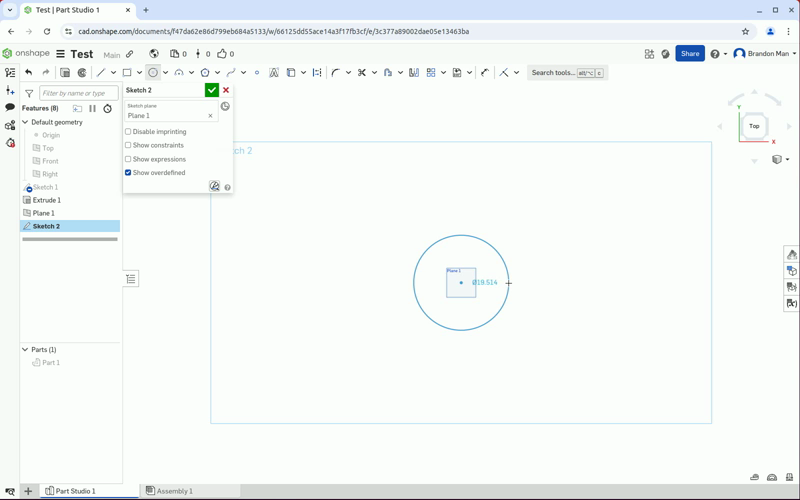
key(esc)
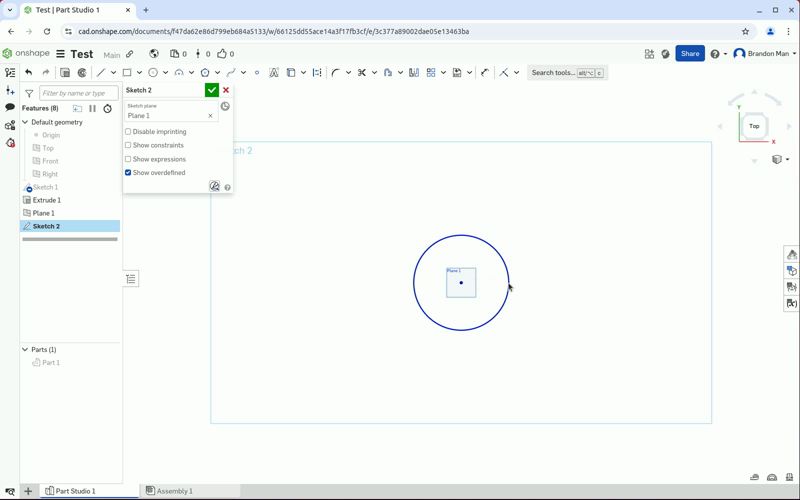
mouse_move(463, 290)
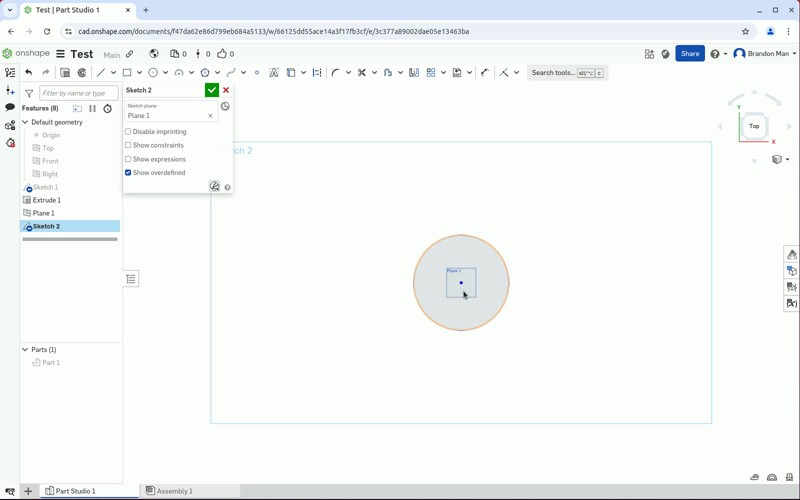
click(463, 290)
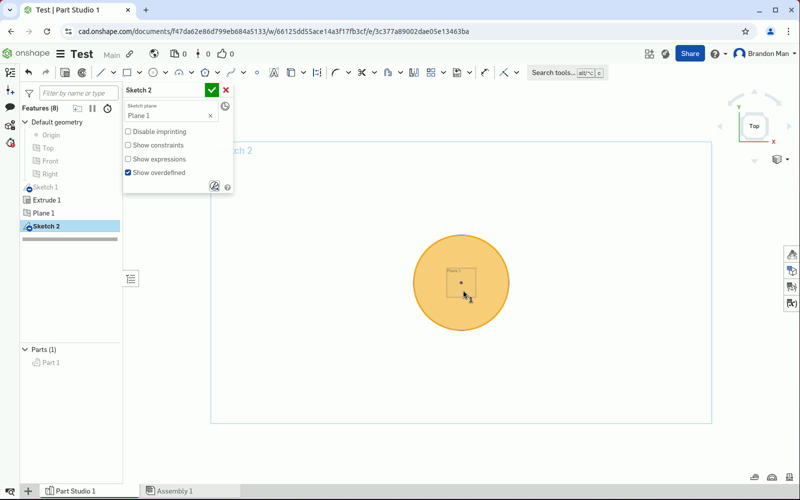
mouse_move(73, 352)
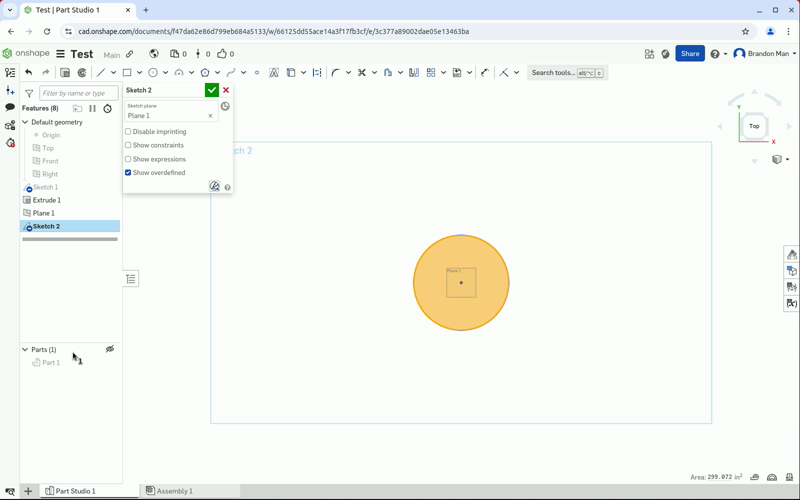
key(shift+y)
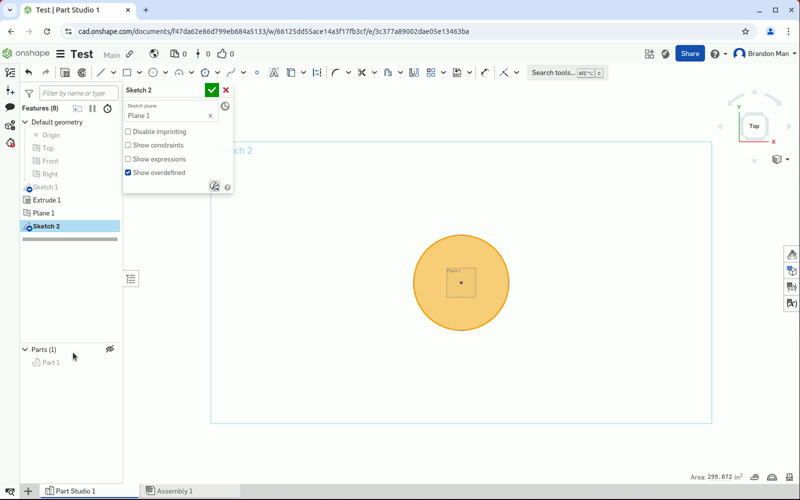
key(shift+e)
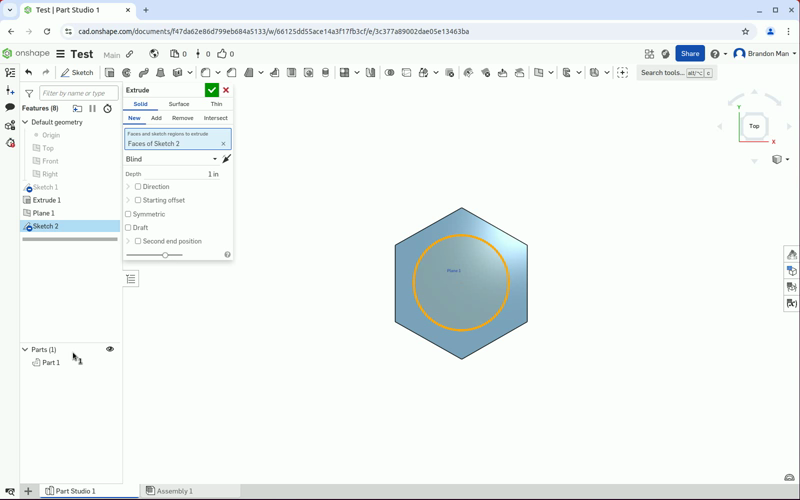
mouse_move(143, 106)
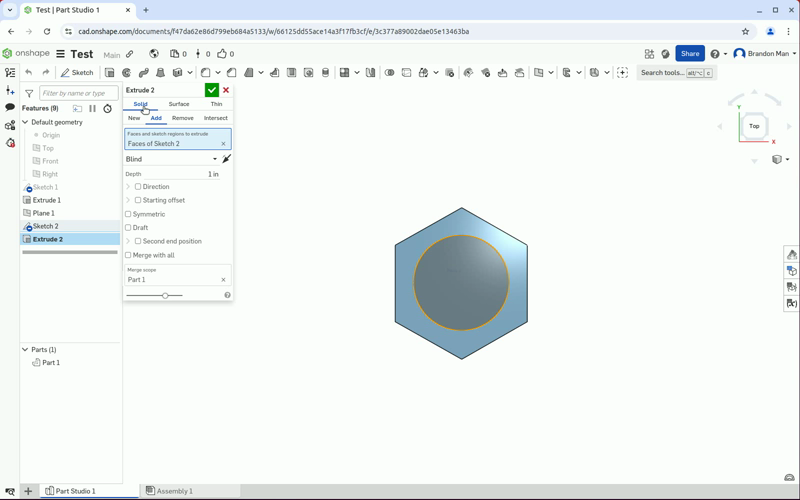
click(143, 106)
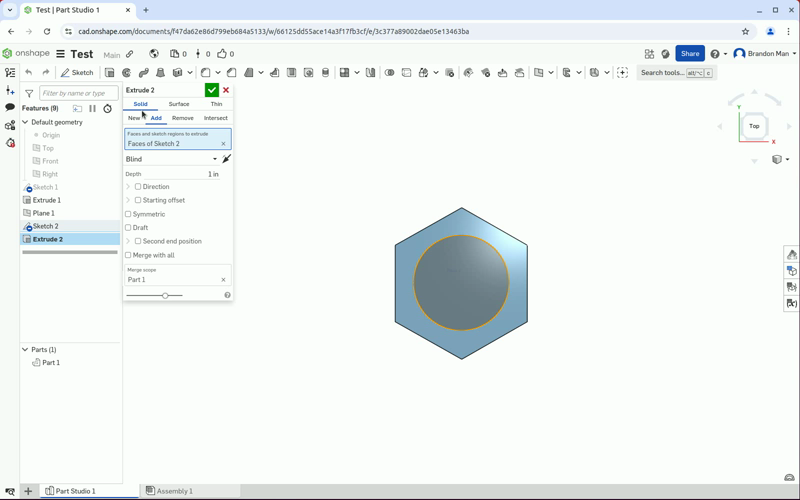
mouse_move(137, 120)
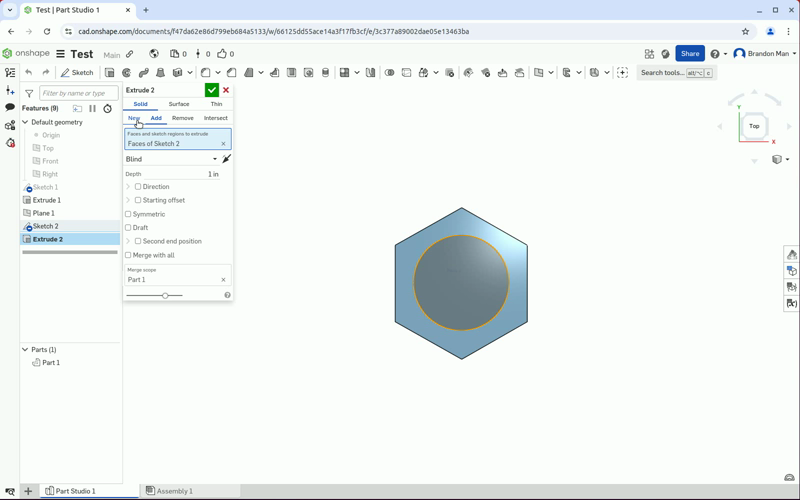
click(137, 120)
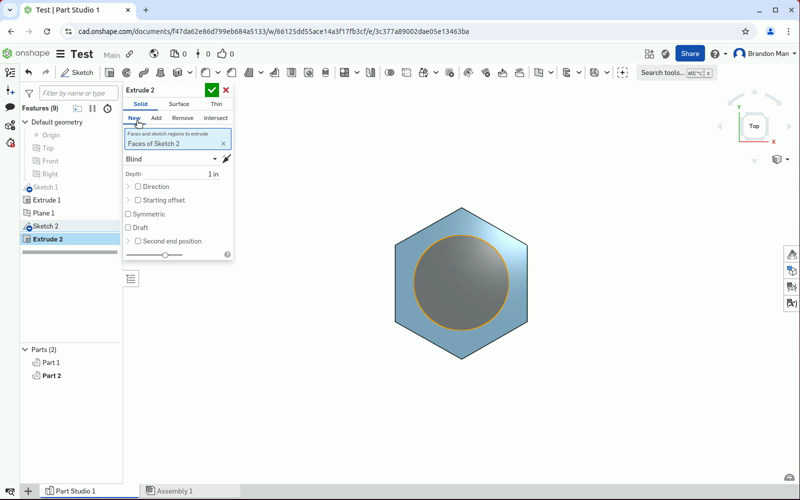
key(tab, 4)
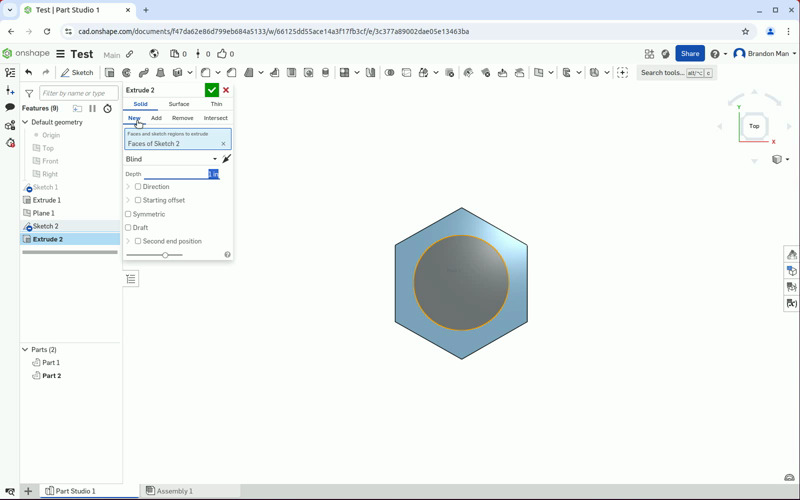
text(6.74)
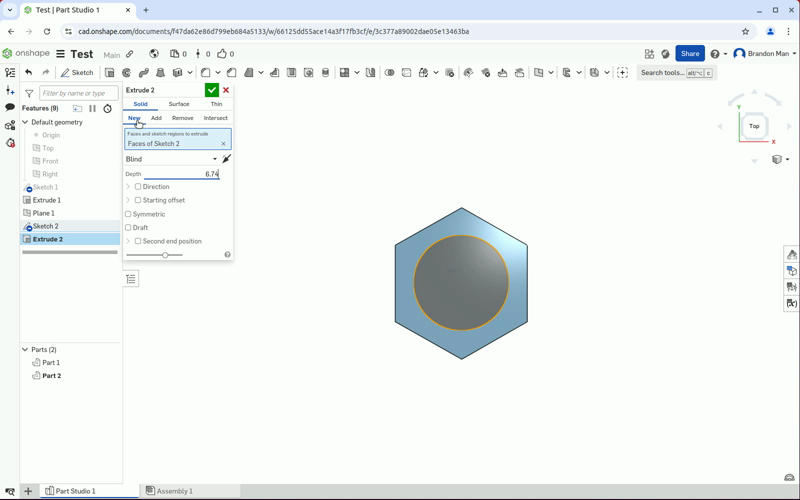
key(enter)
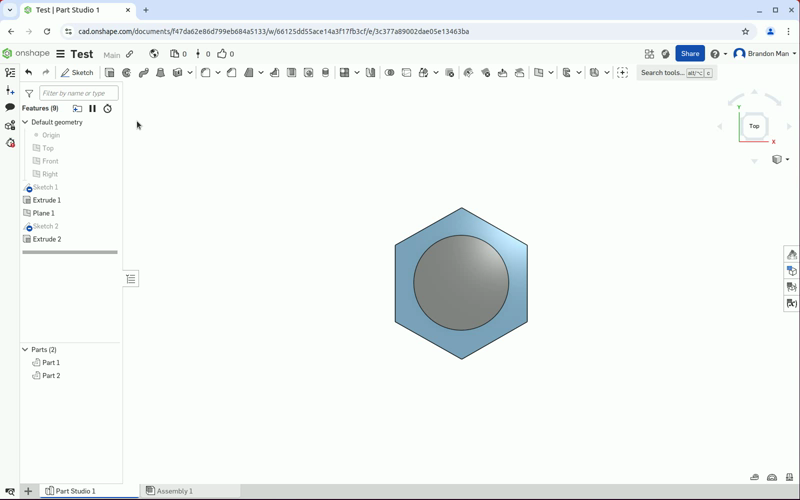
key(shift+h)
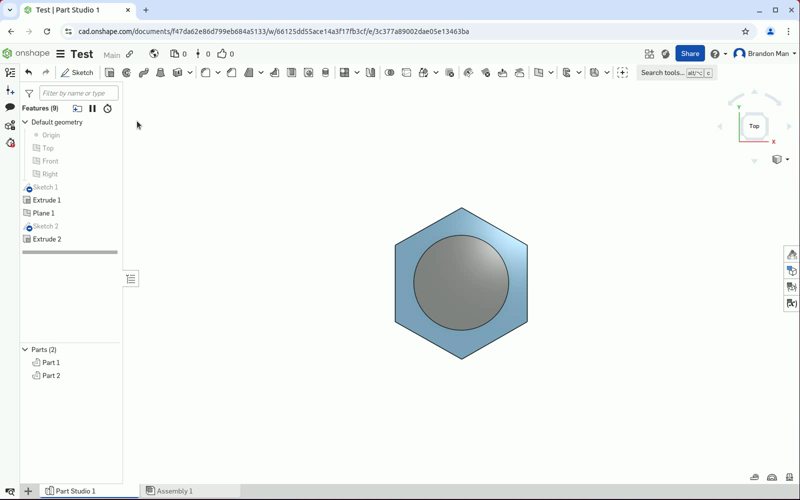
key(shift+h)
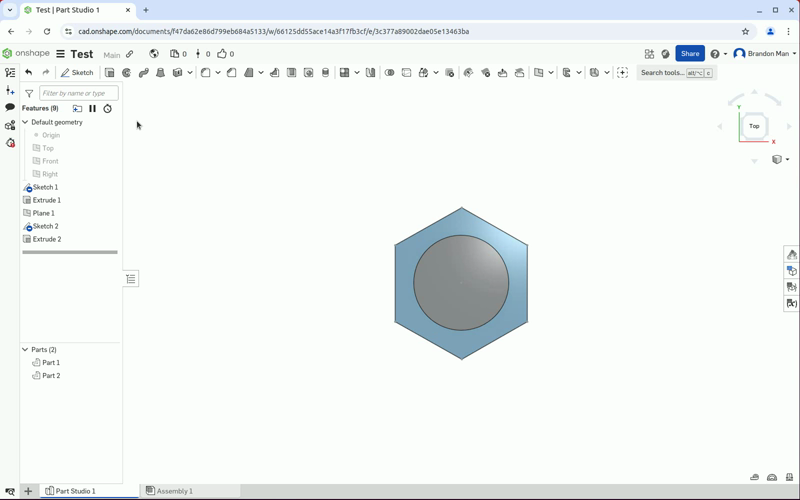
key(shift+7)
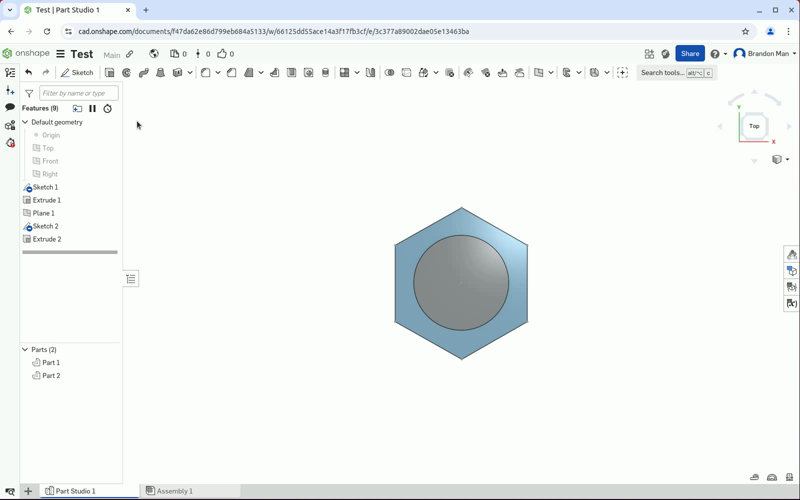
key(up, 3)
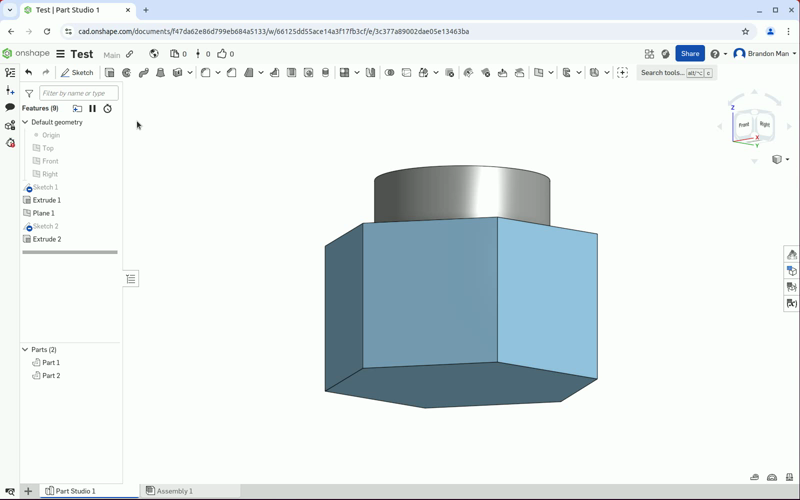
key(left, 3)
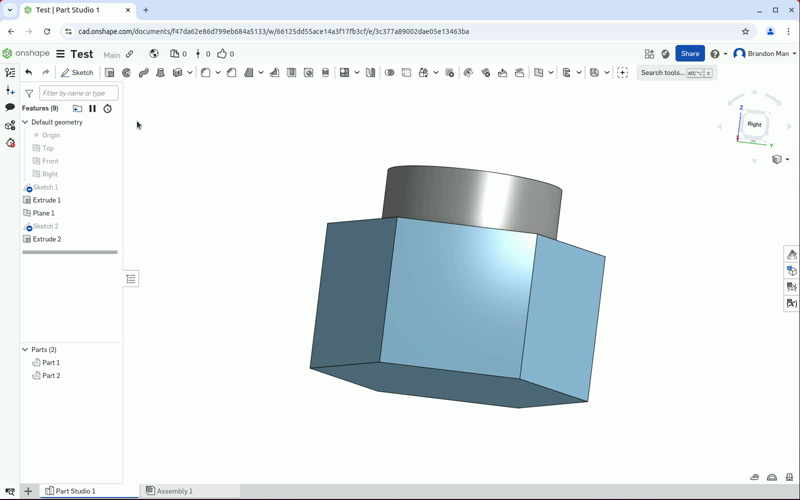
key(right, 3)
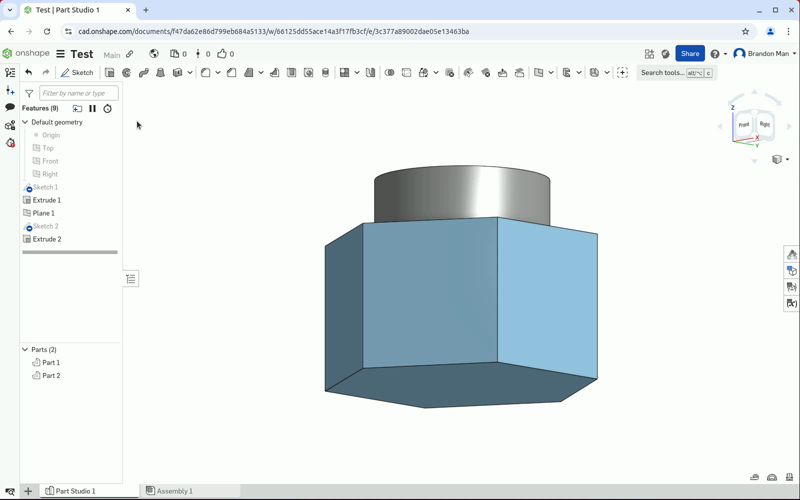
key(down, 3)
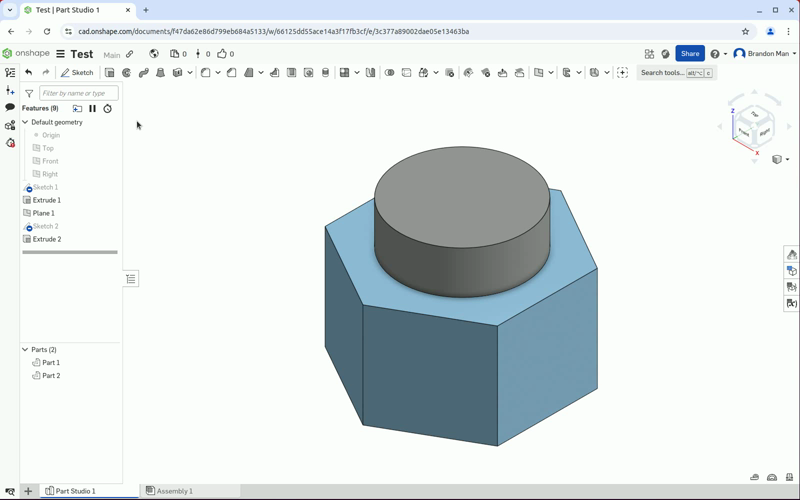
mouse_move(73, 189)
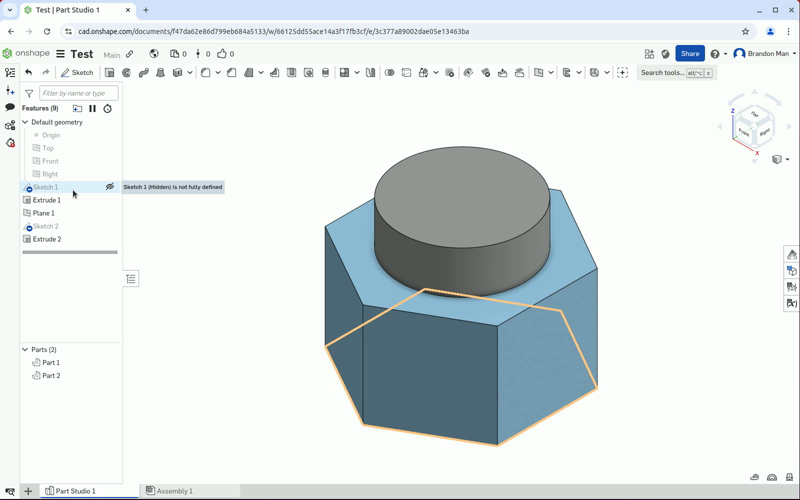
click(73, 189)